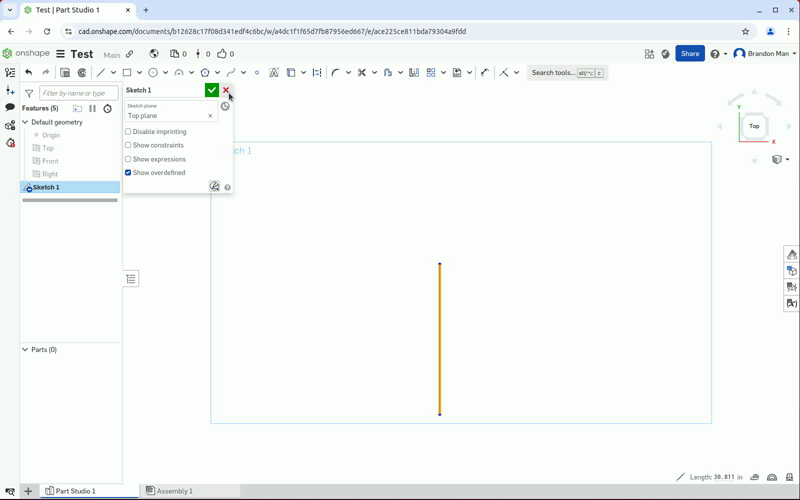
key(shift+h)
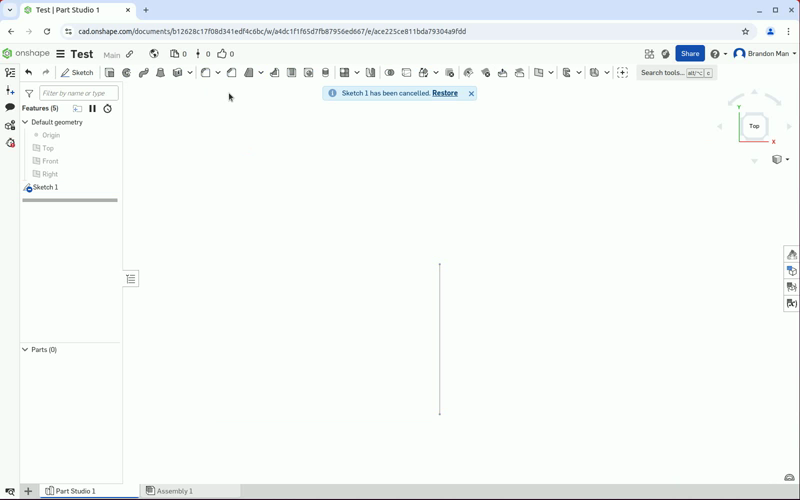
key(shift+s)
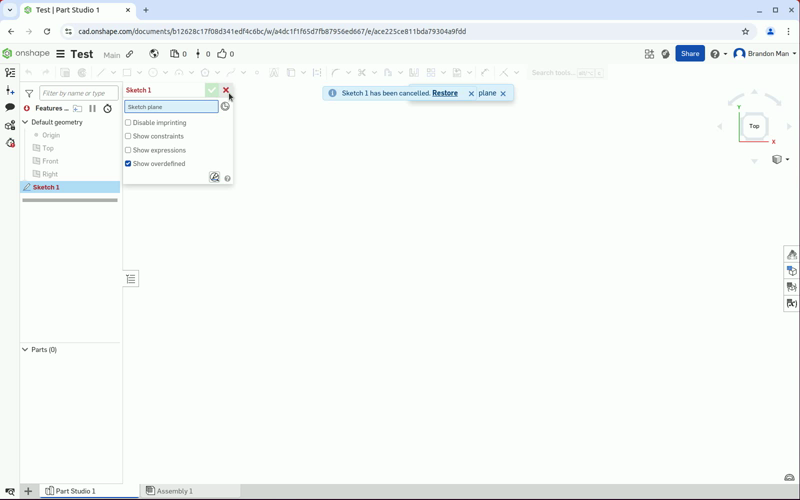
mouse_move(73, 150)
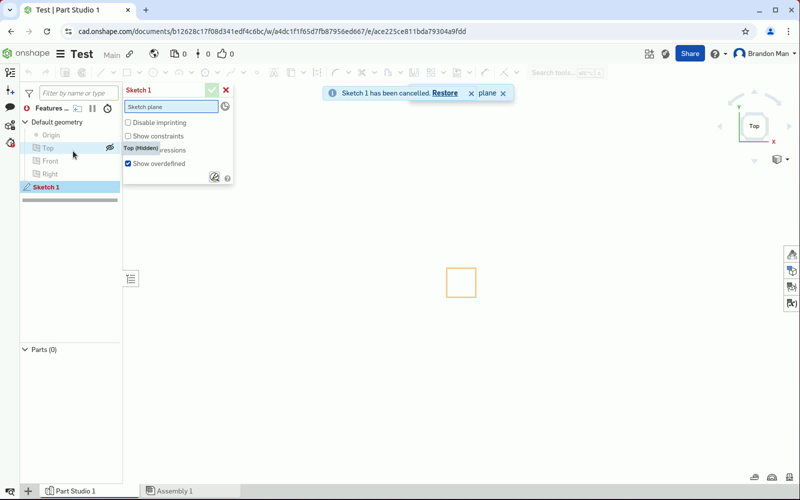
click(73, 150)
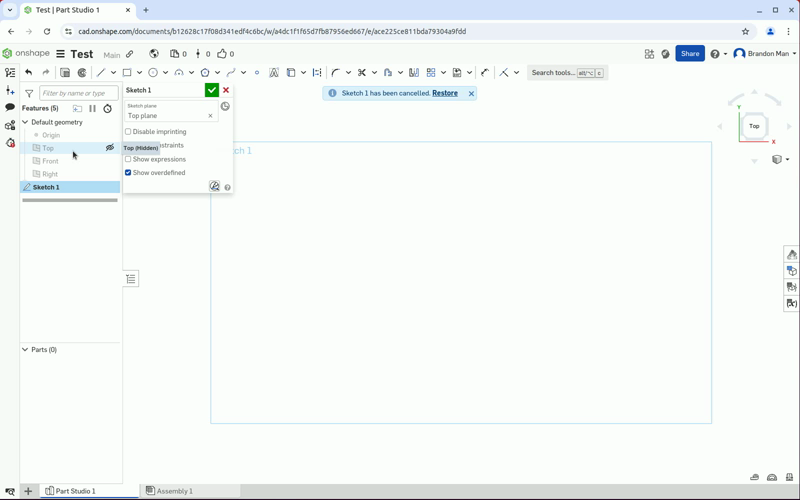
mouse_move(73, 352)
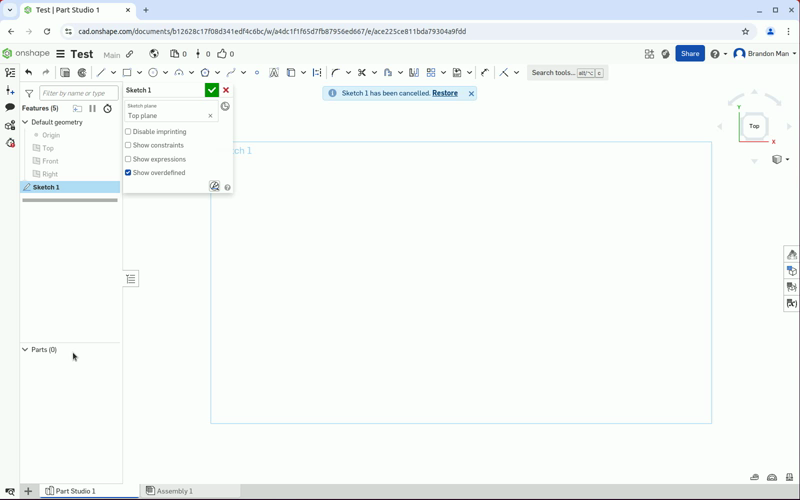
key(y)
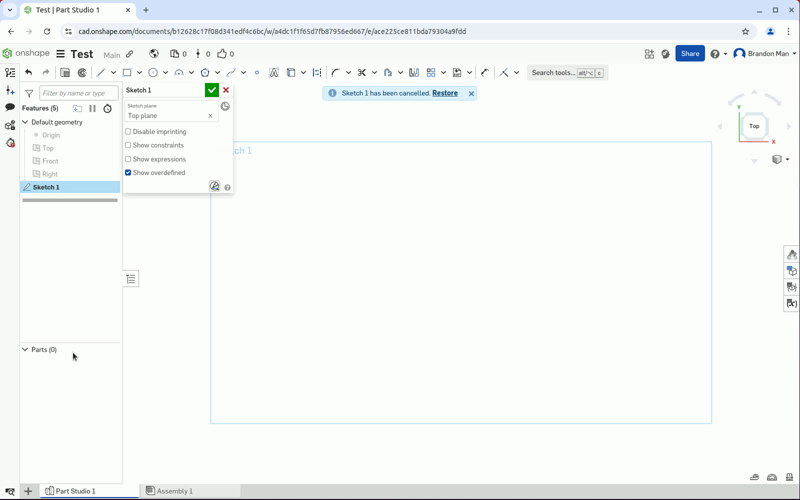
key(l)
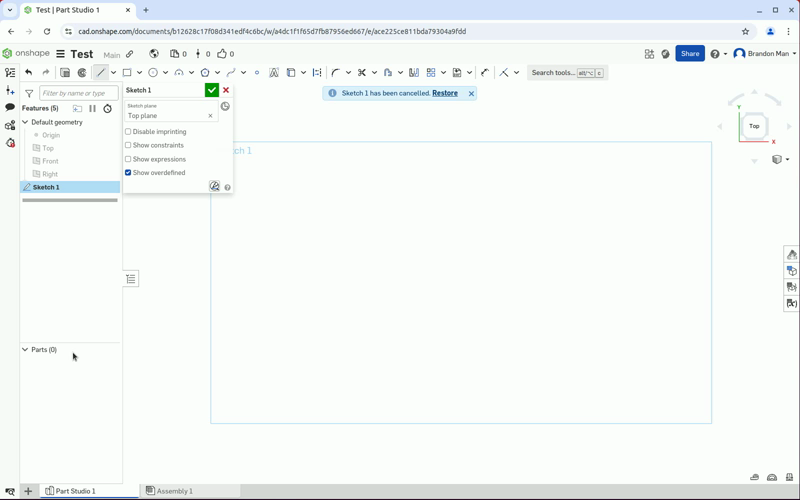
key_down(shift)
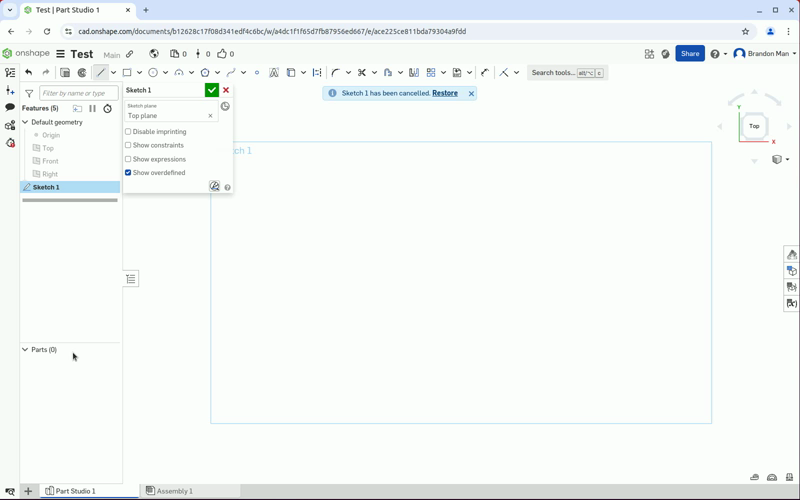
mouse_move(404, 329)
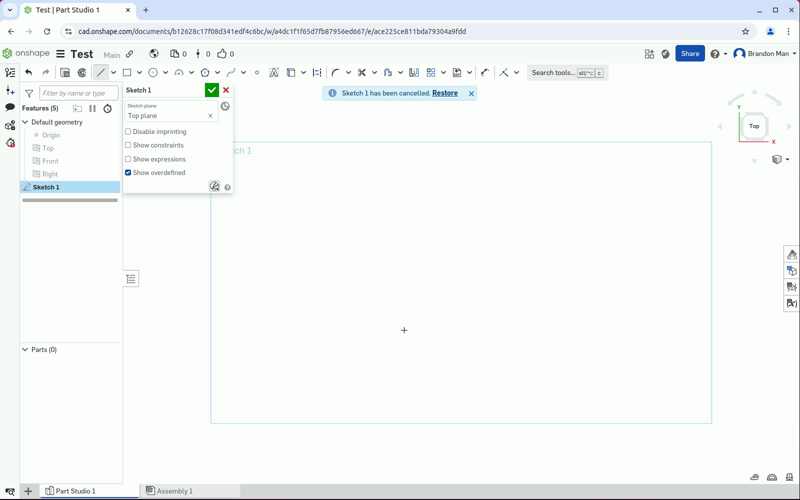
click(404, 329)
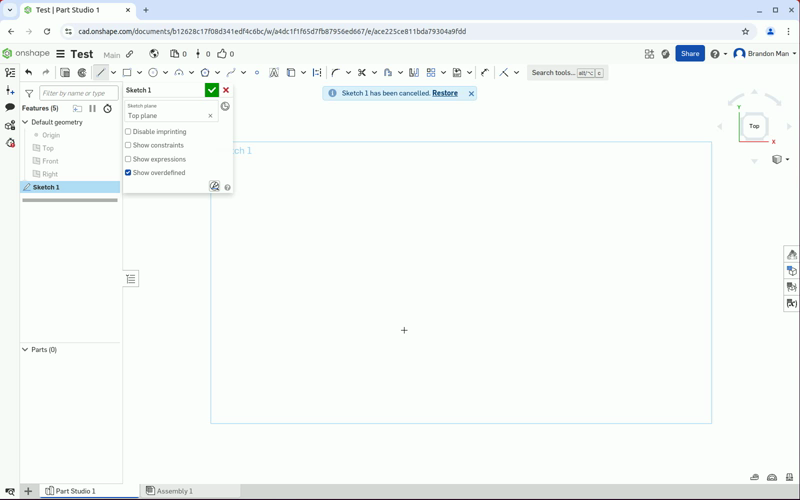
key_up(shift)
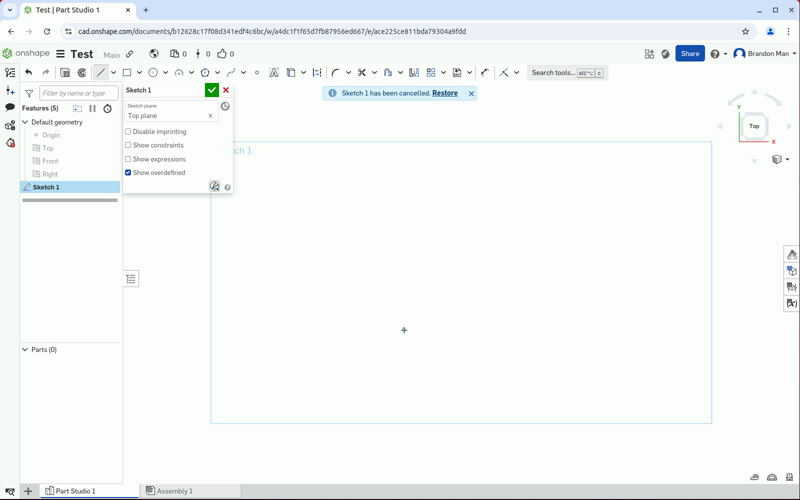
key_down(shift)
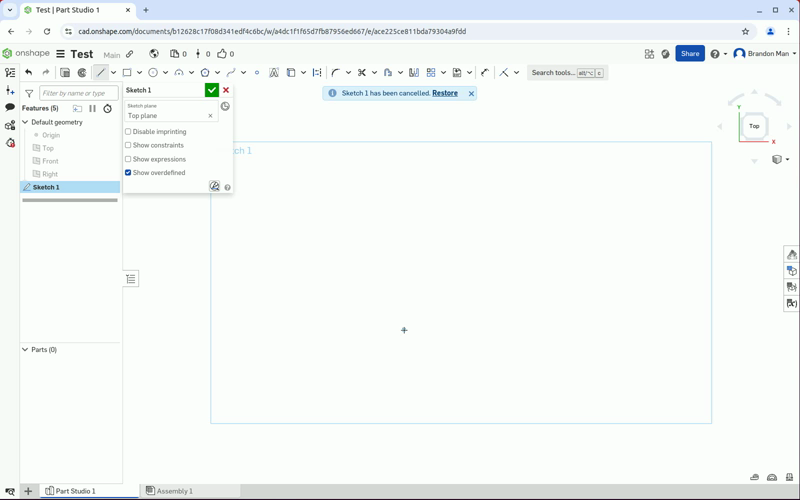
mouse_move(516, 329)
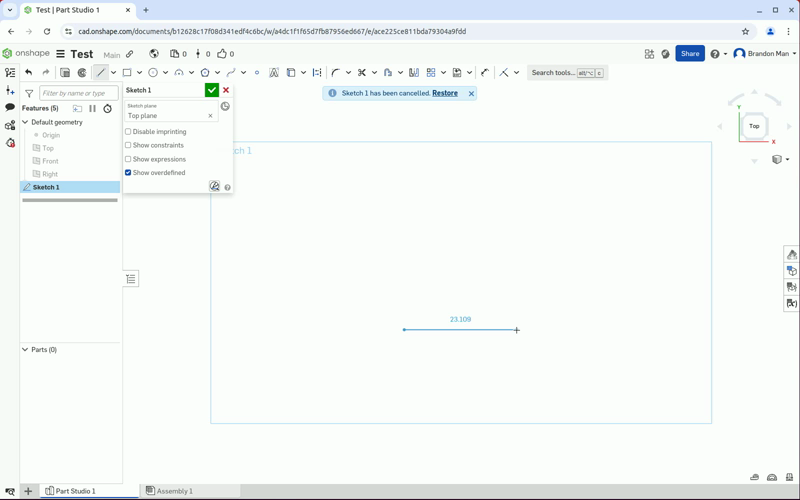
click(516, 329)
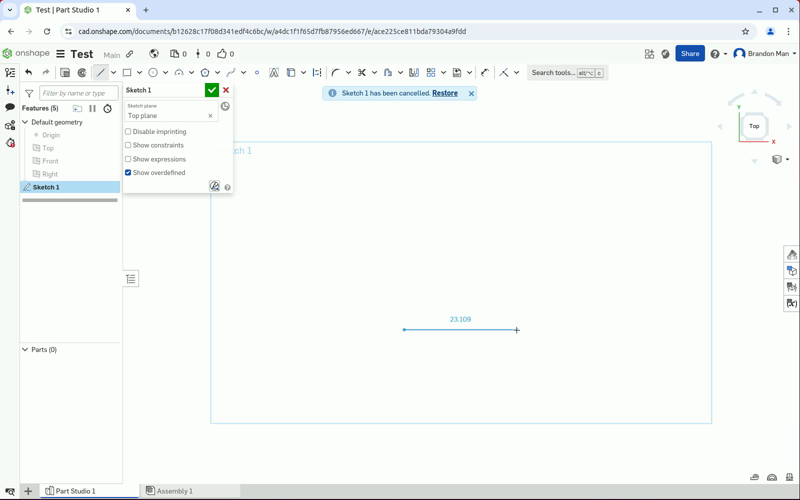
key_up(shift)
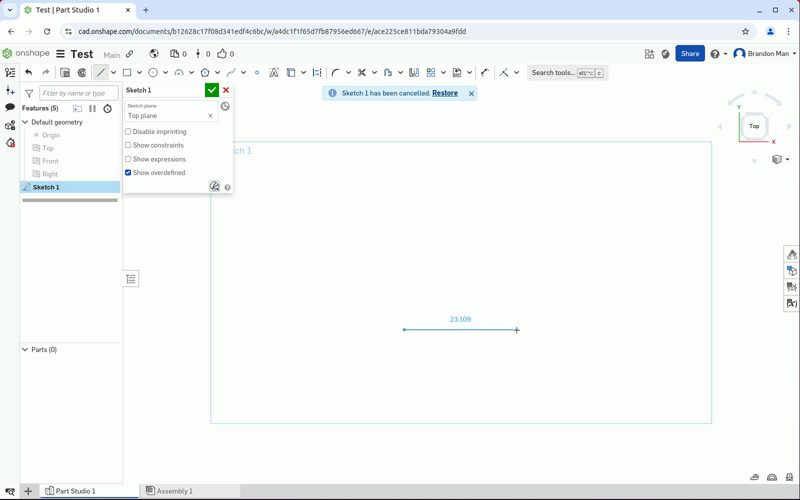
key_down(shift)
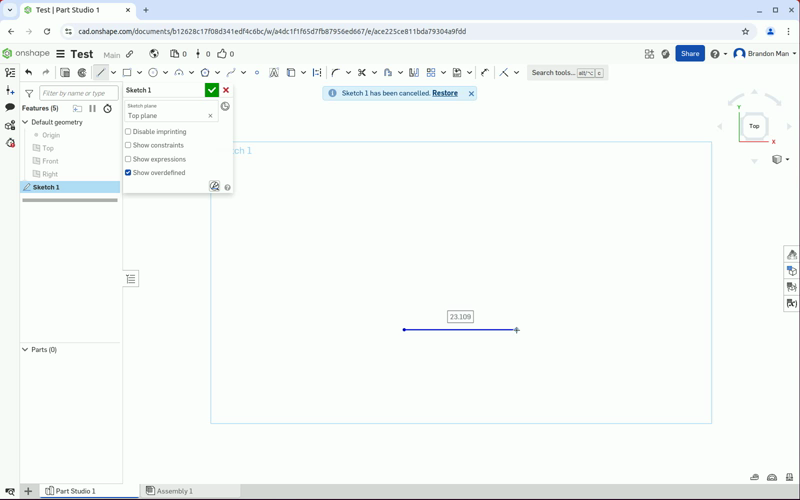
mouse_move(516, 236)
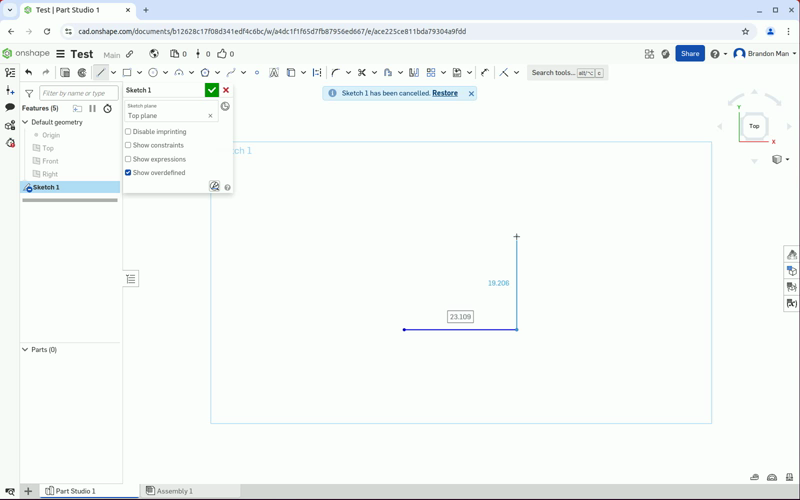
click(516, 236)
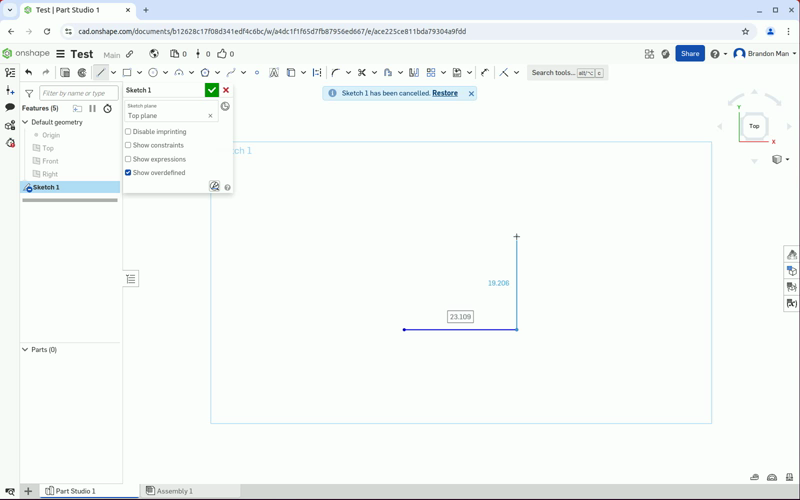
key_up(shift)
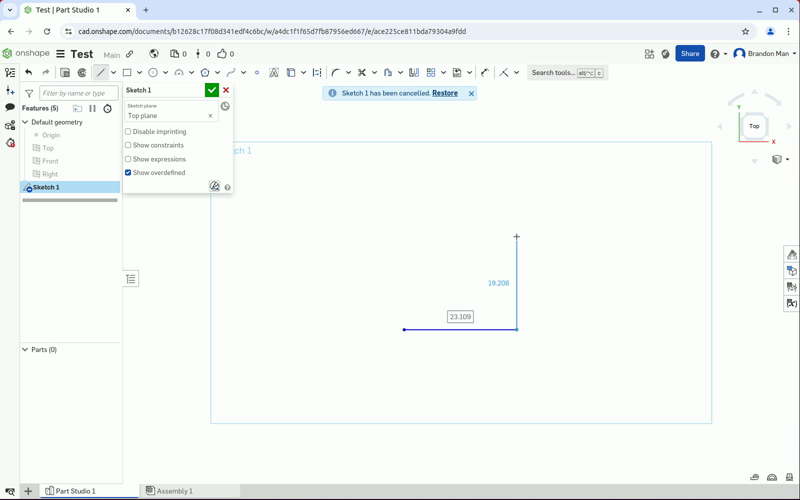
key_down(shift)
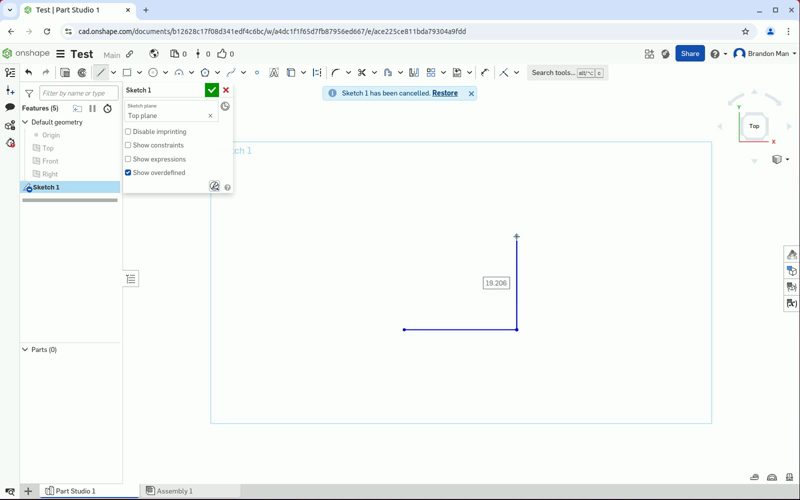
mouse_move(404, 236)
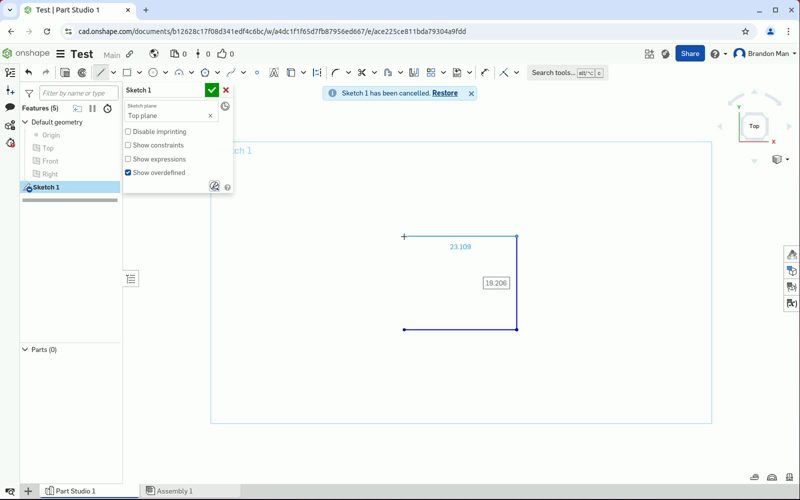
click(404, 236)
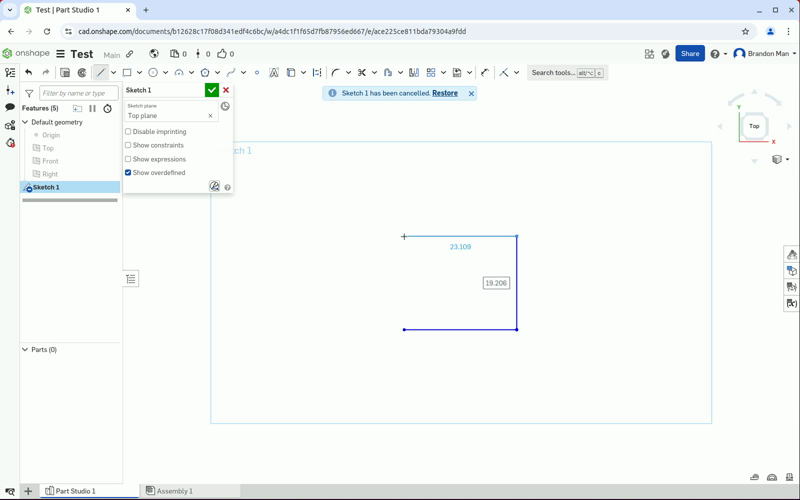
key_up(shift)
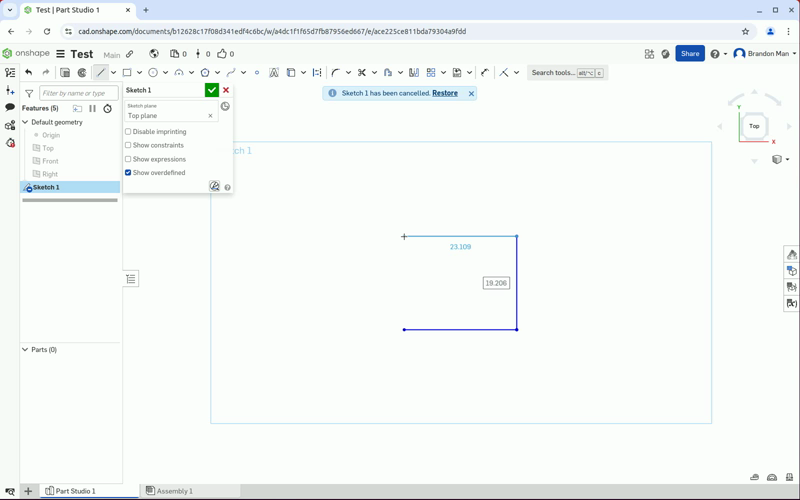
key_down(shift)
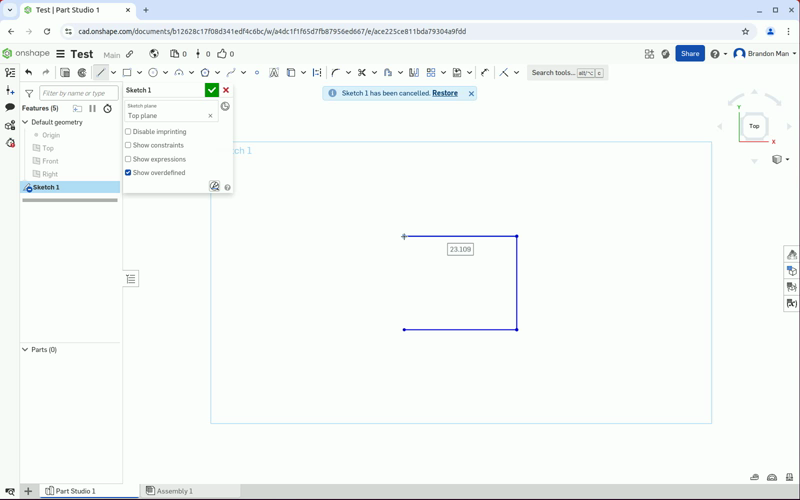
mouse_move(404, 329)
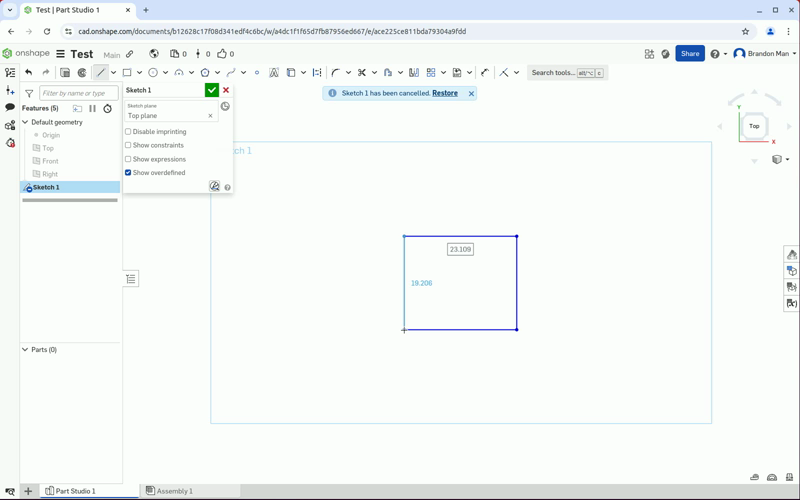
key_up(shift)
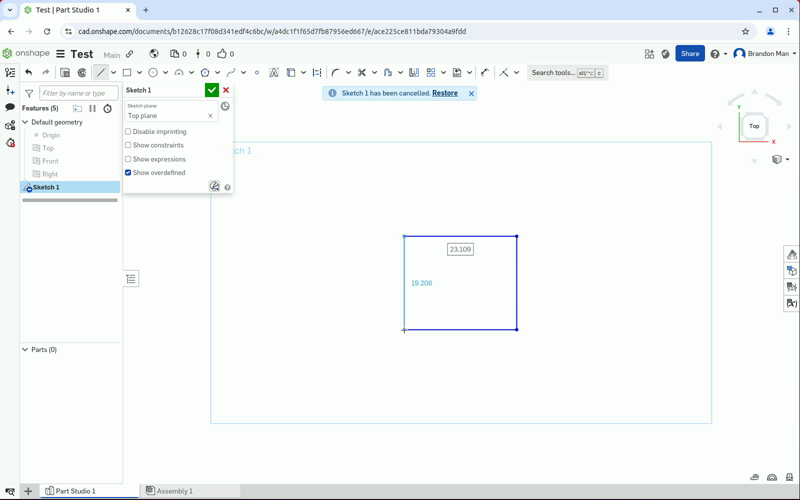
click(404, 329)
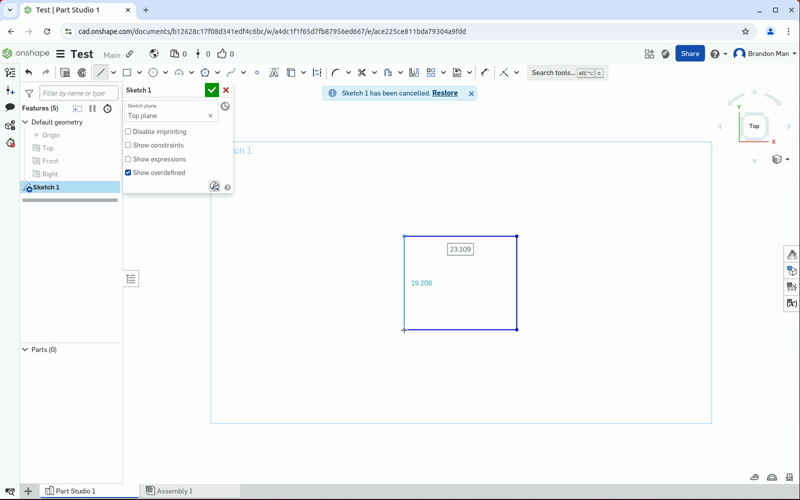
key(esc)
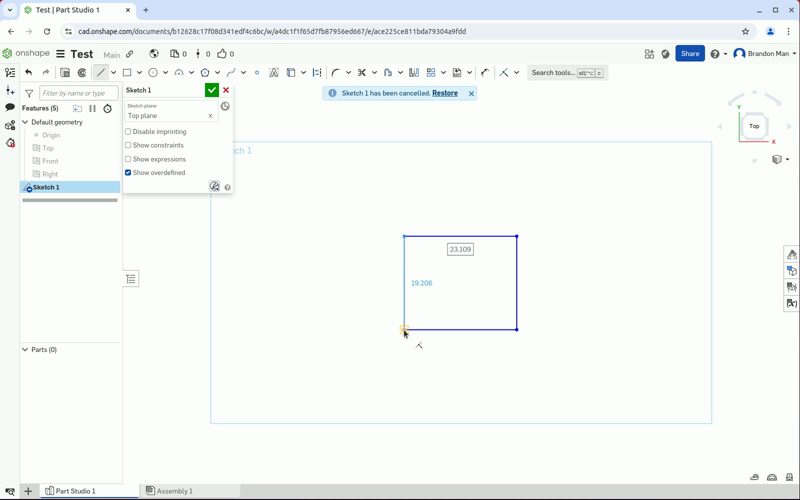
mouse_move(420, 284)
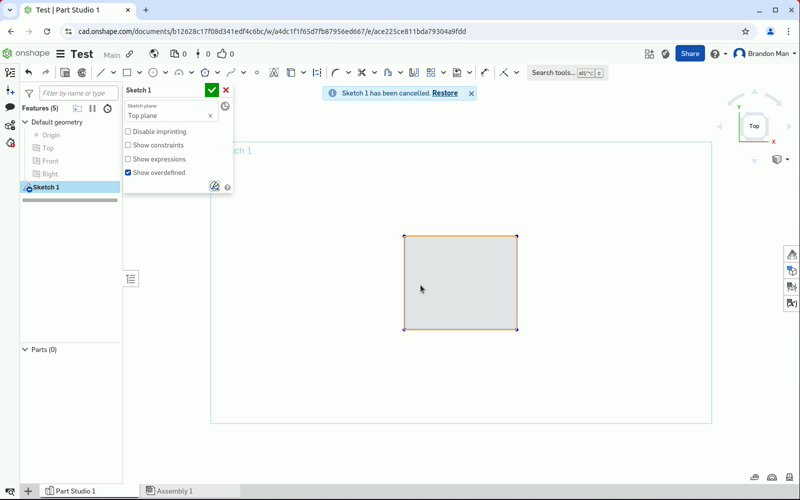
click(420, 284)
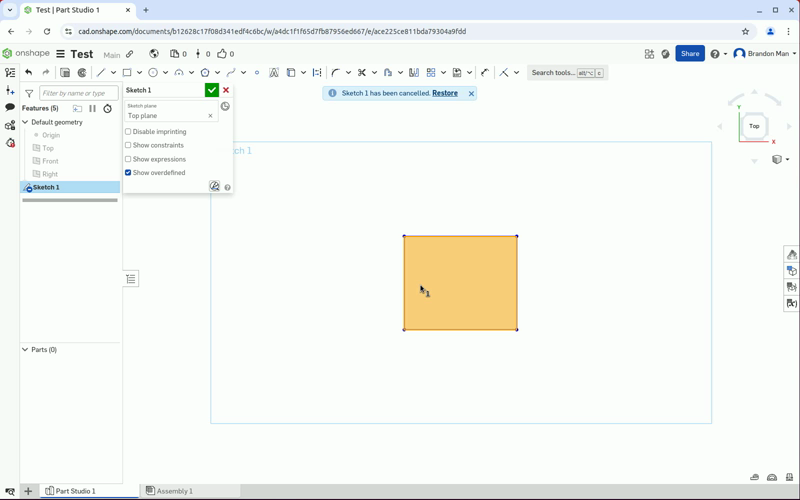
mouse_move(73, 352)
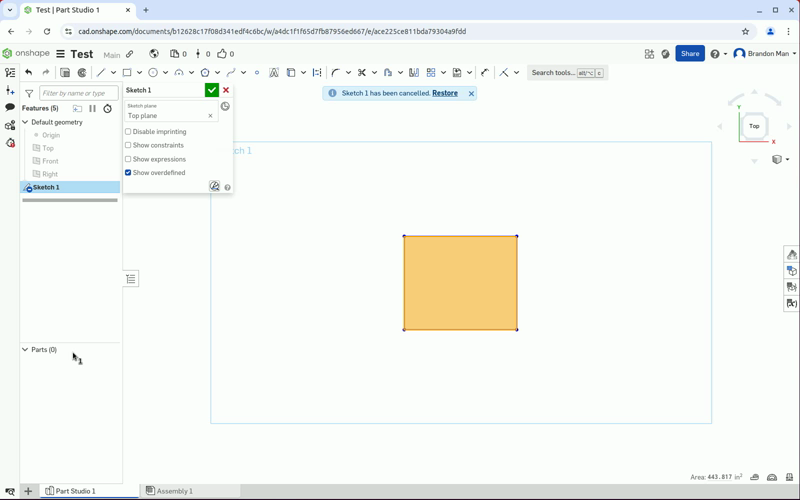
key(shift+y)
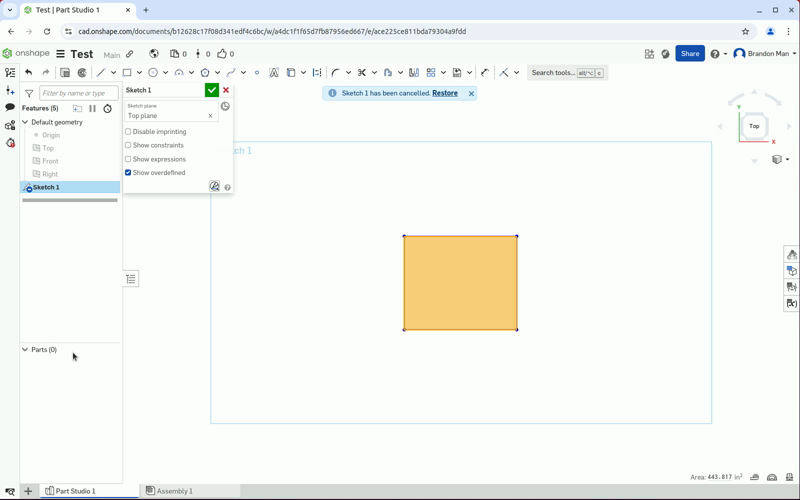
key(shift+e)
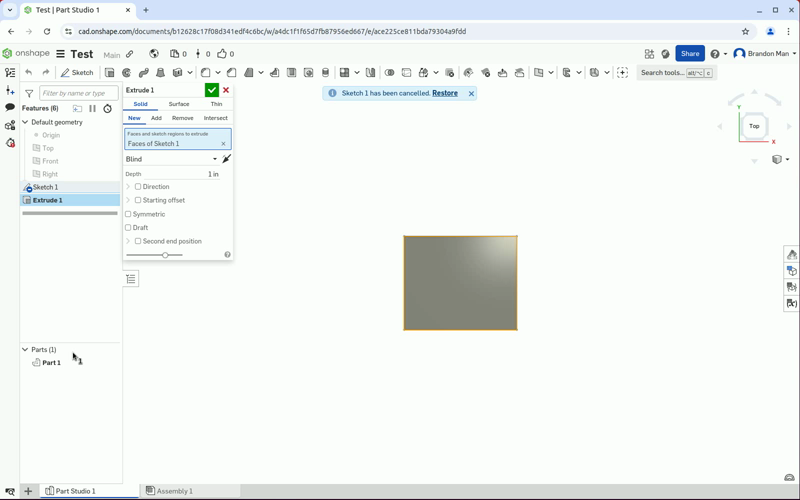
mouse_move(143, 106)
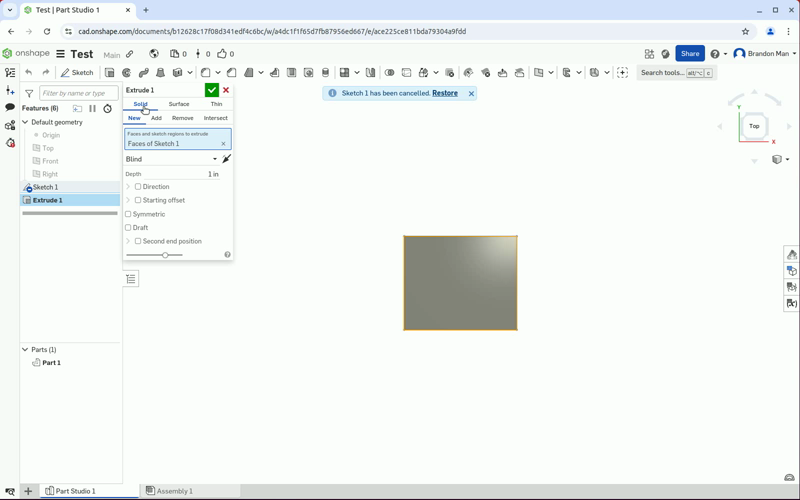
click(143, 106)
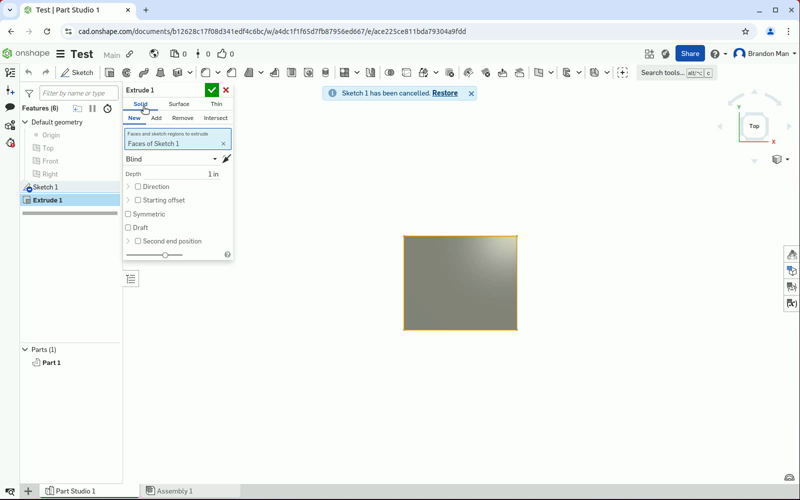
mouse_move(137, 120)
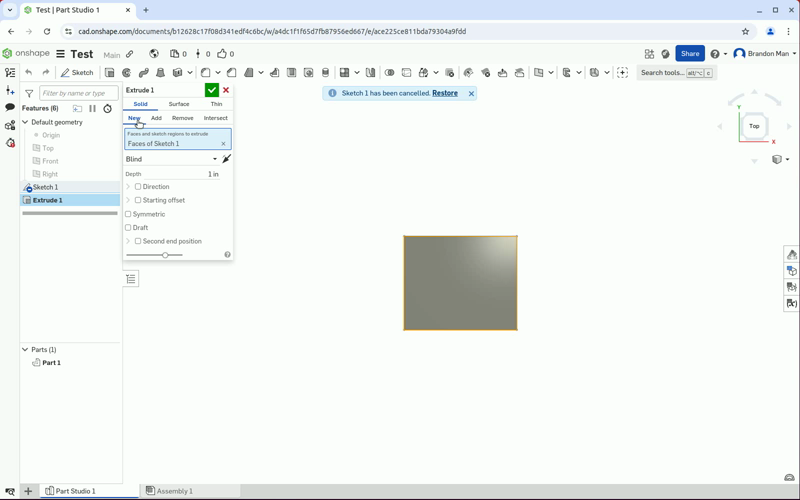
click(137, 120)
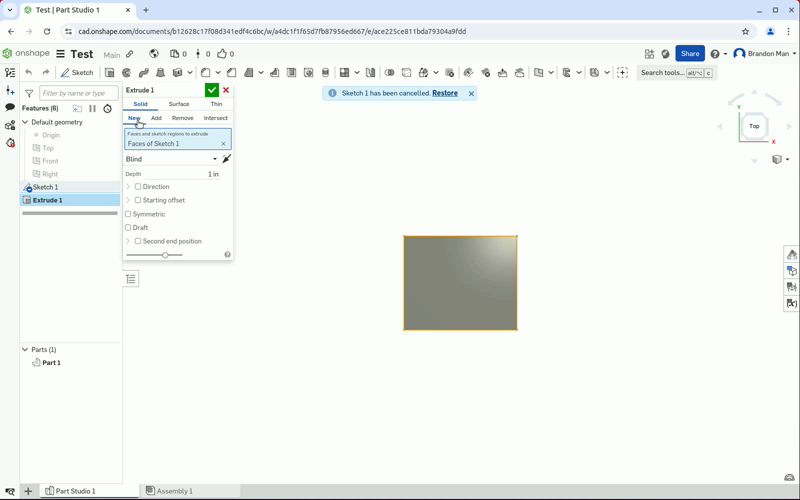
key(tab, 4)
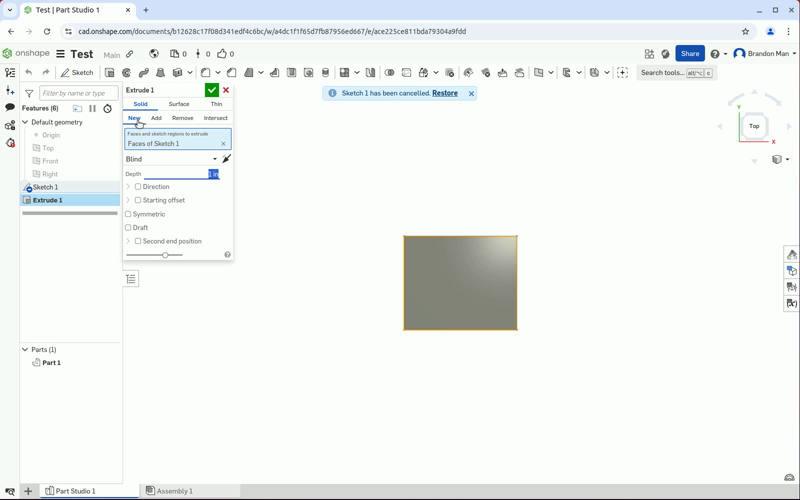
text(19.257)
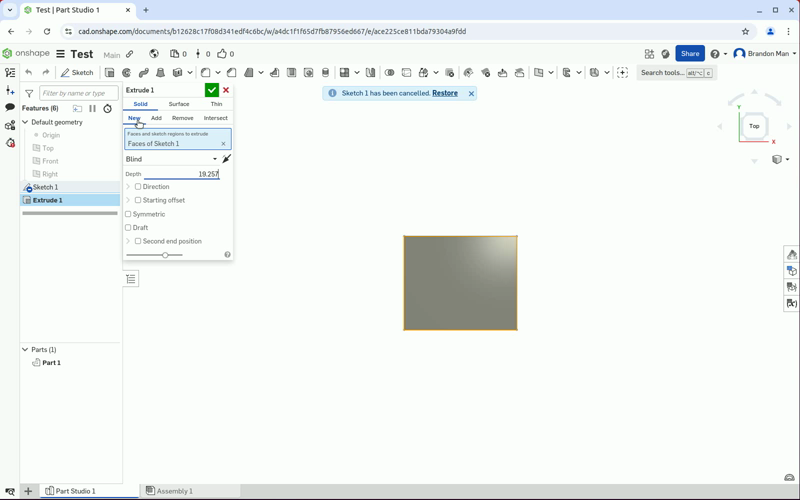
key(enter)
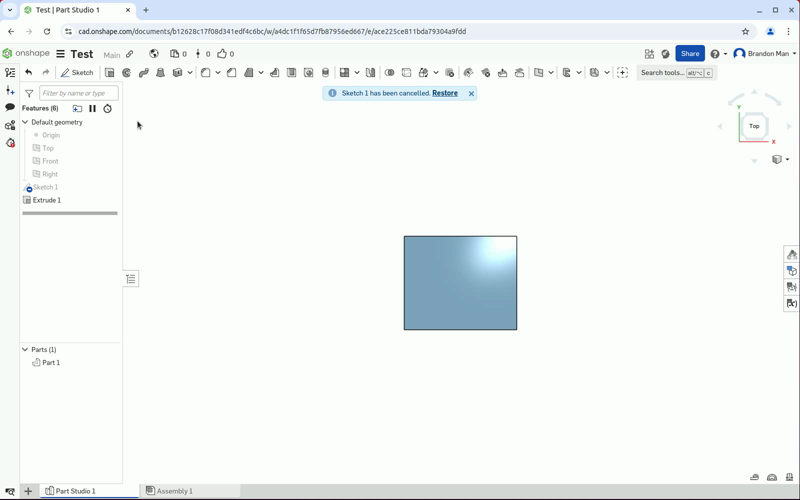
key(shift+h)
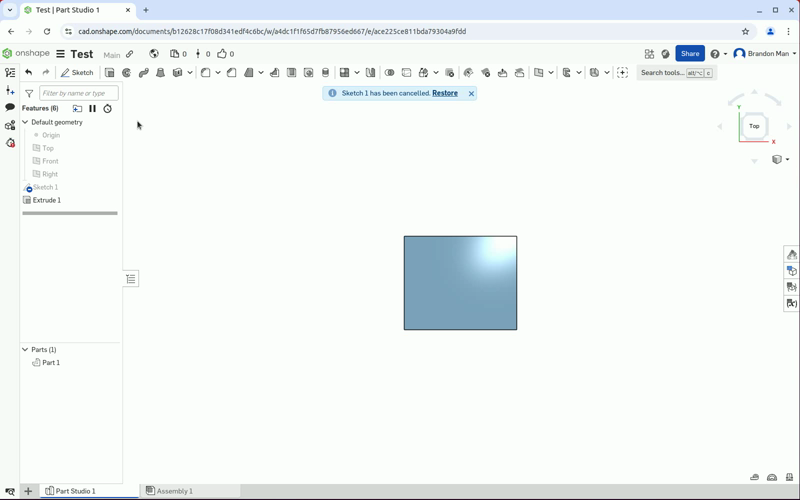
key(shift+h)
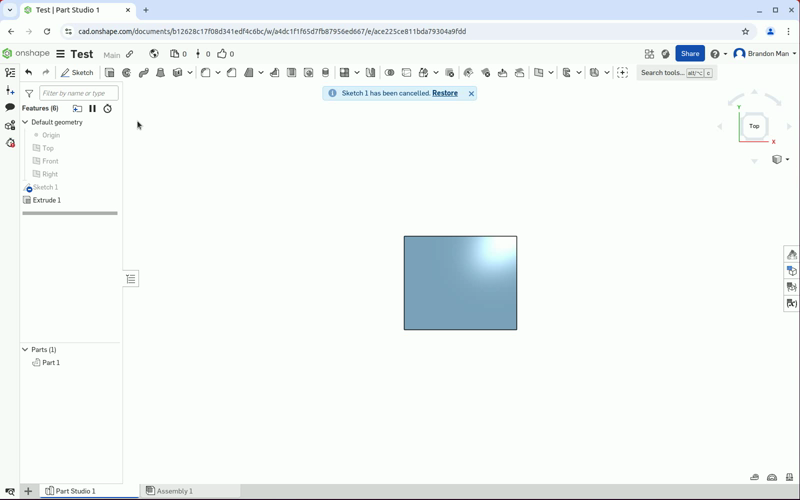
mouse_move(73, 189)
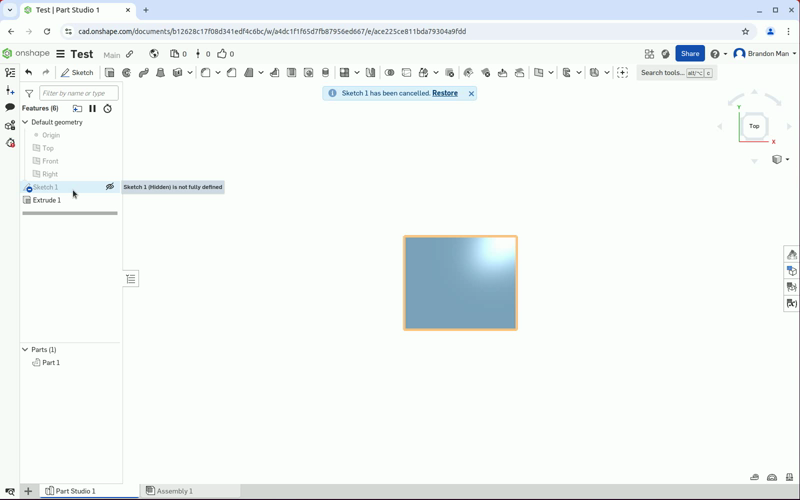
click(73, 189)
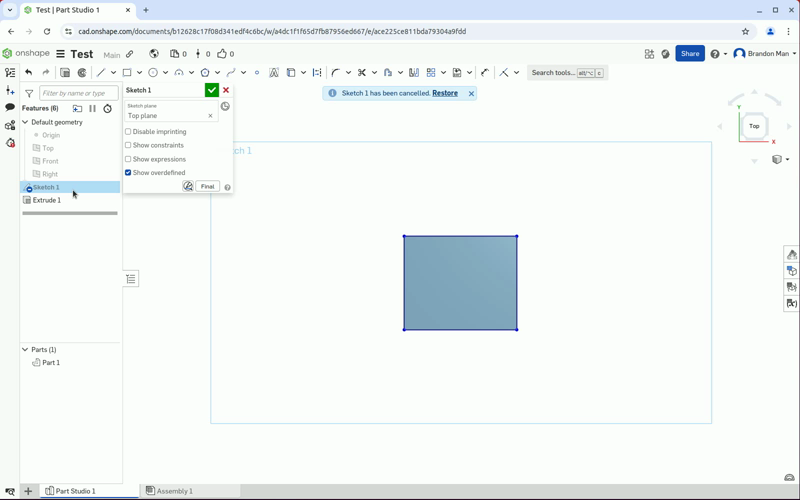
mouse_move(229, 92)
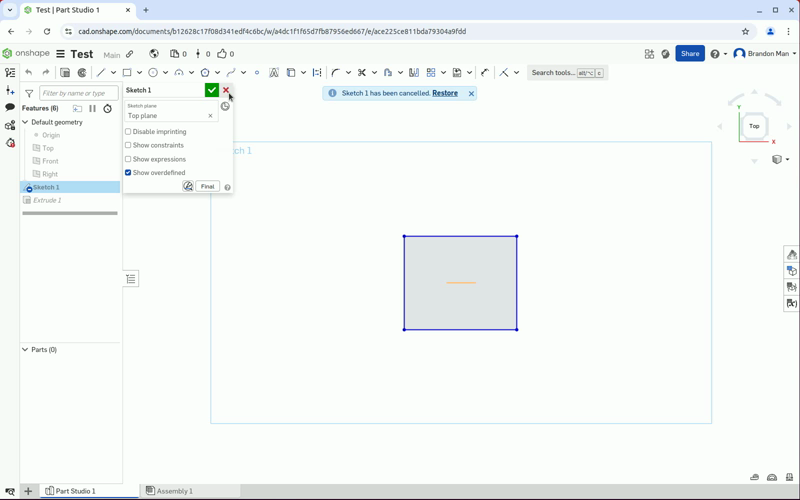
click(229, 92)
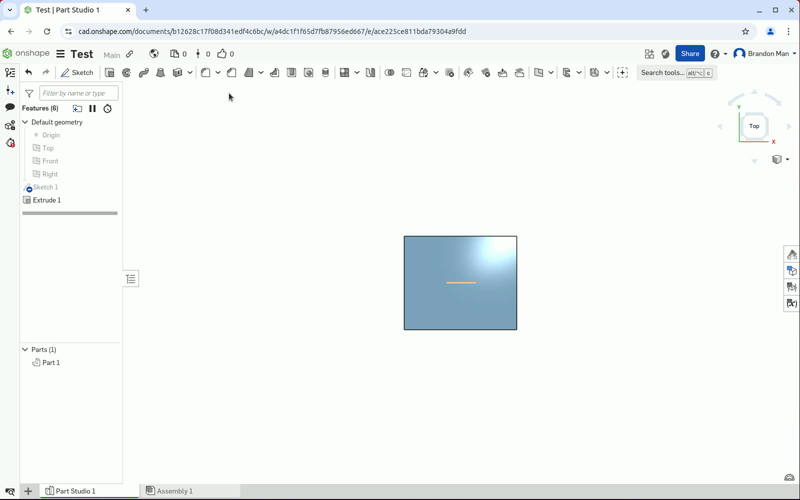
mouse_move(73, 352)
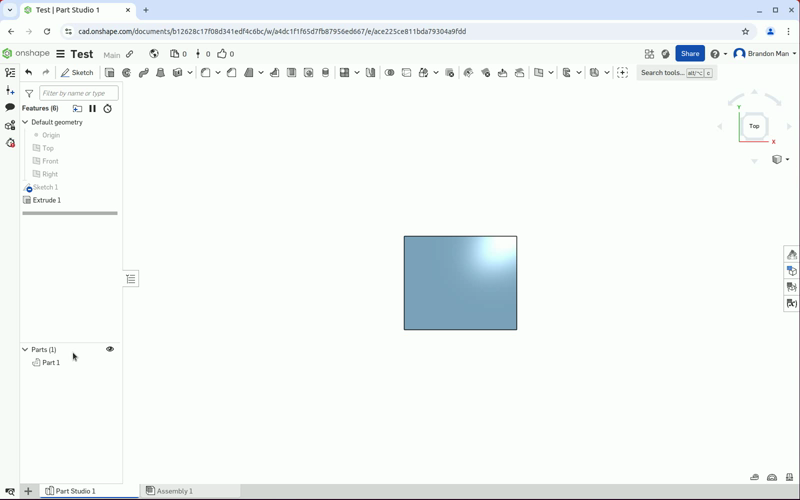
key(y)
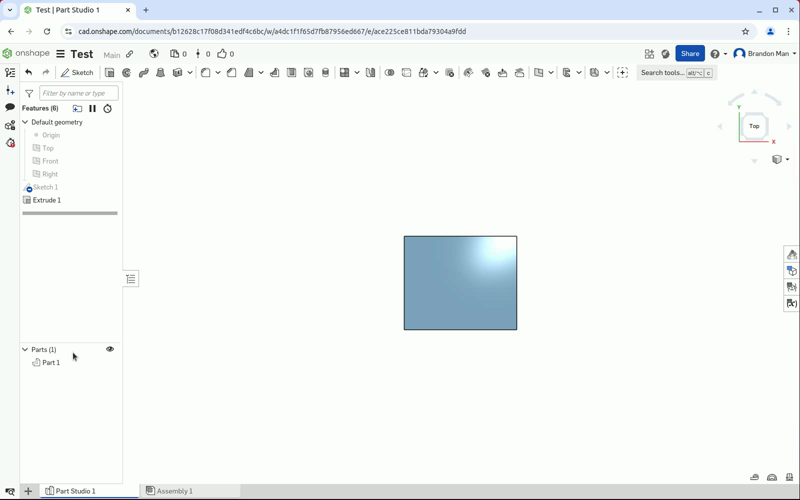
key(shift+p)
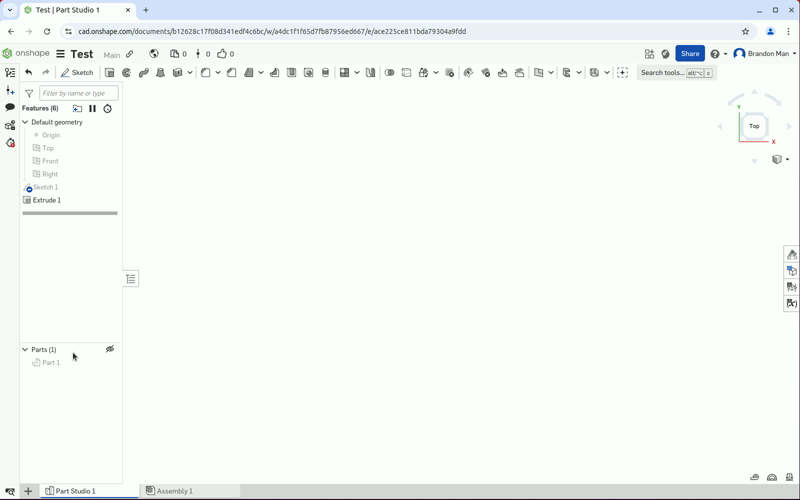
key(space)
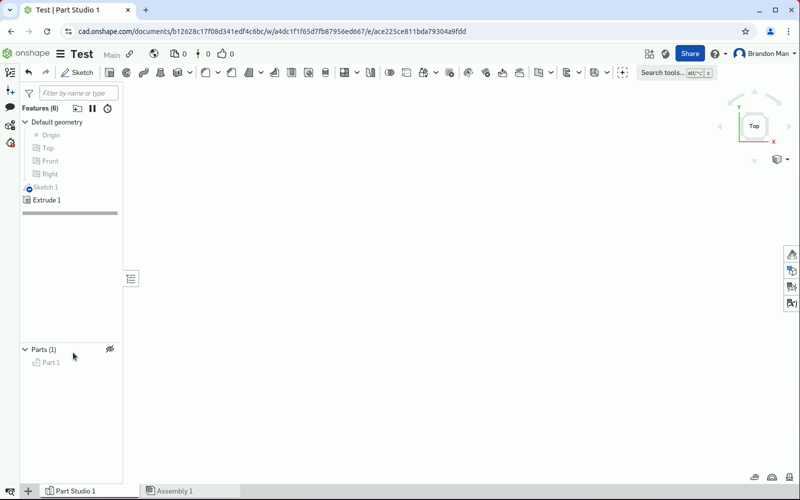
key_down(shift)
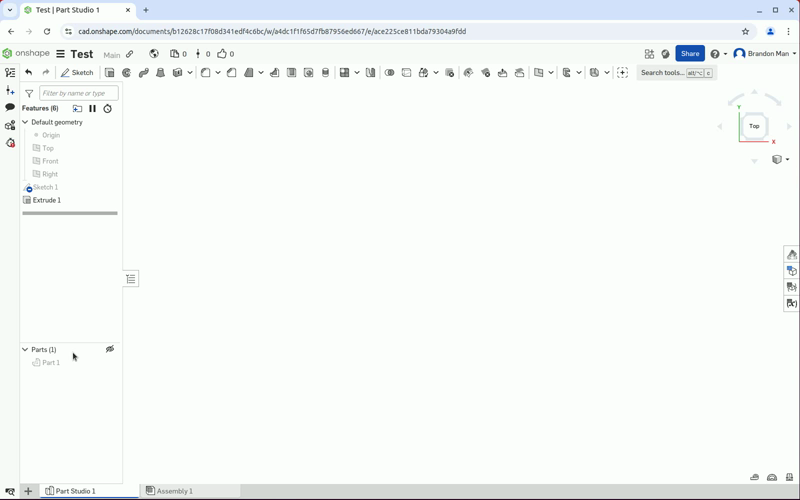
key(up)
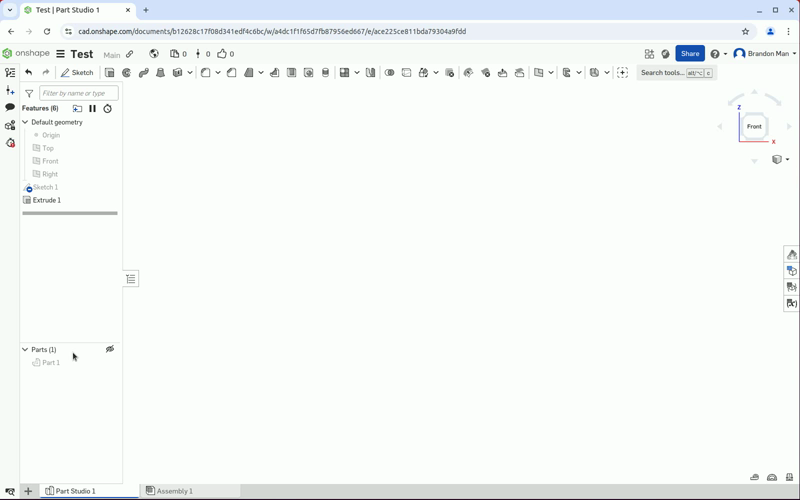
key_up(shift)
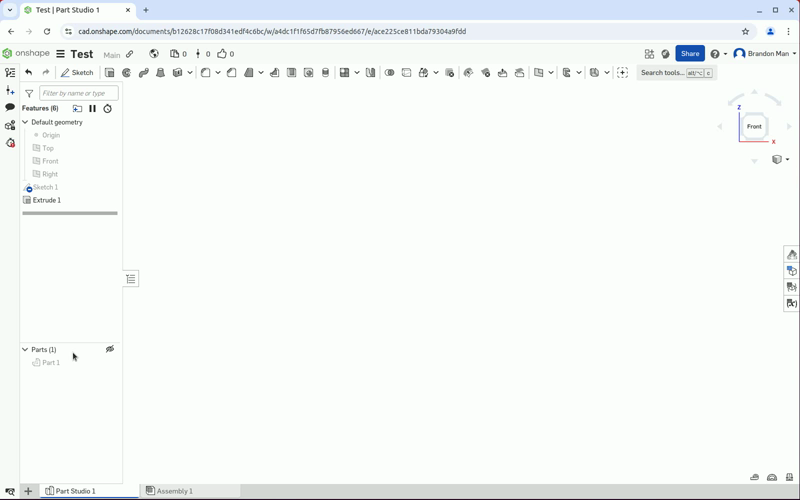
key(space)
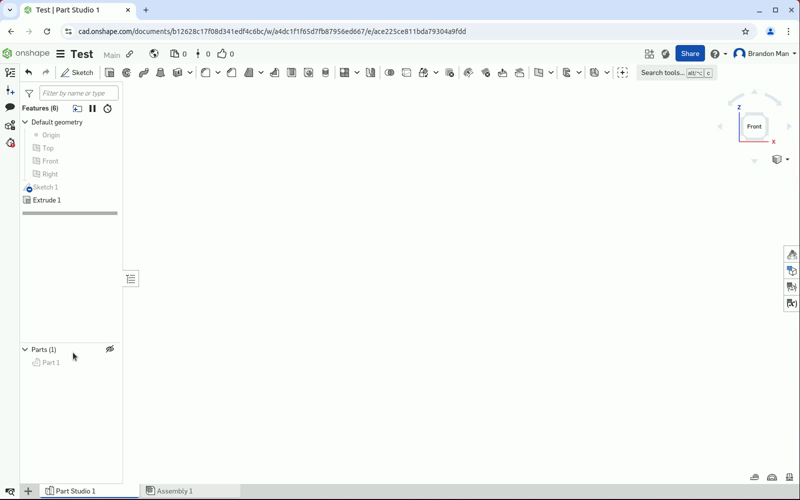
key_down(shift)
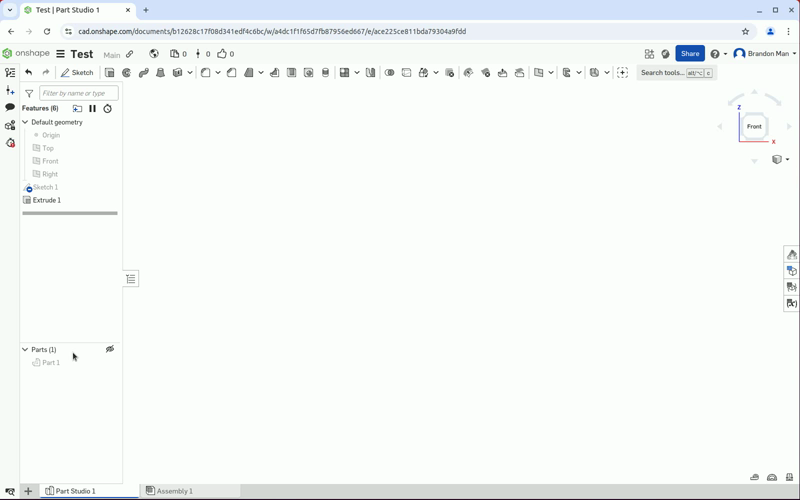
key(left)
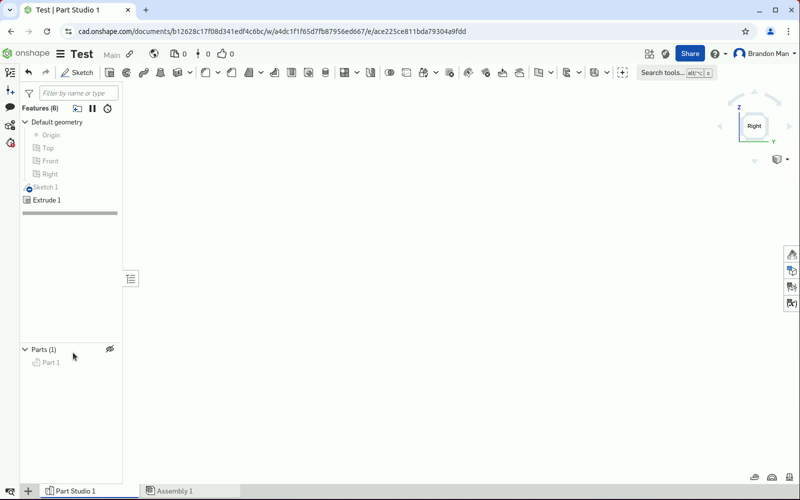
key_up(shift)
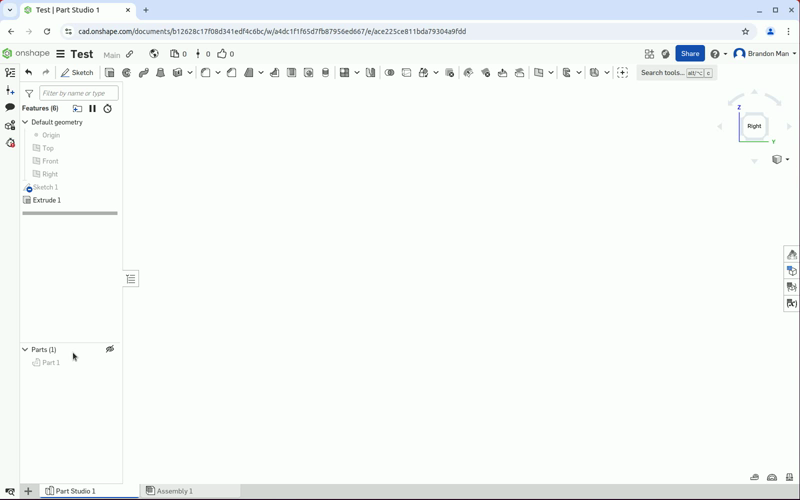
mouse_move(73, 352)
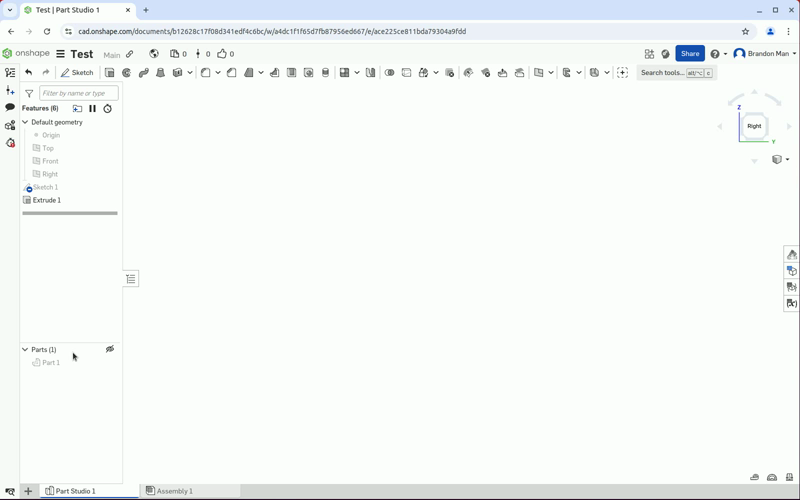
key(shift+y)
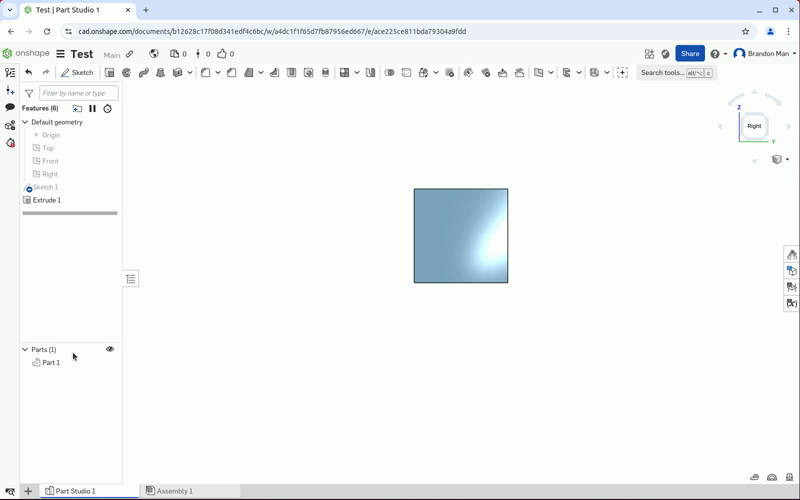
mouse_move(541, 75)
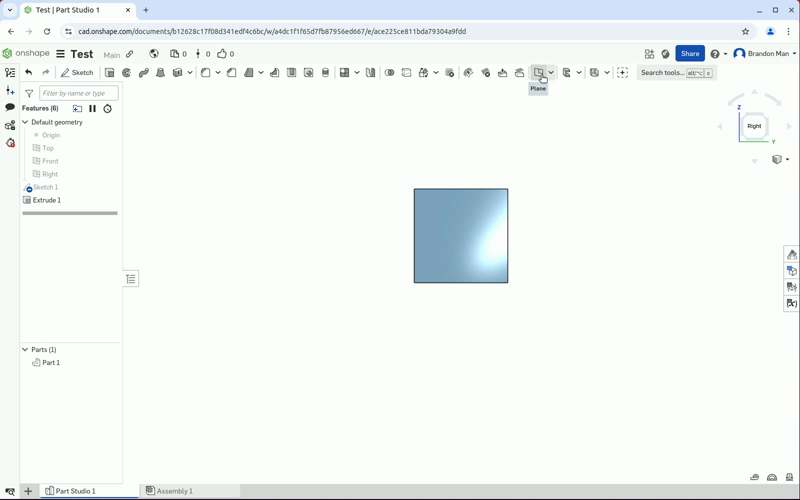
click(541, 75)
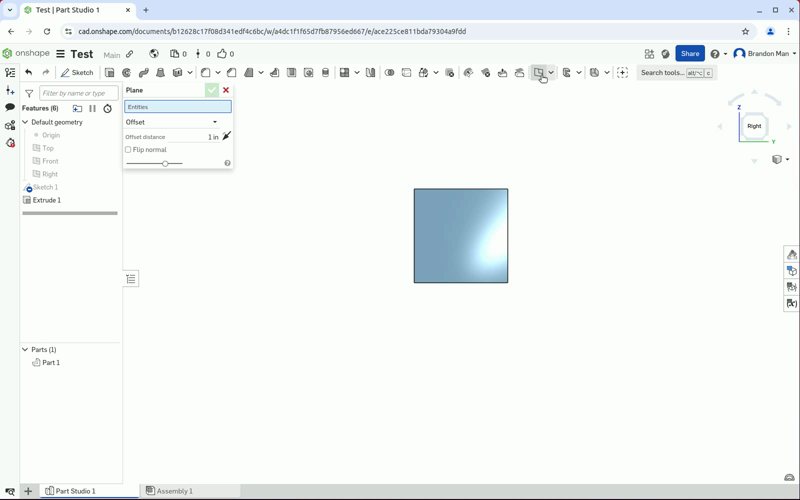
mouse_move(73, 176)
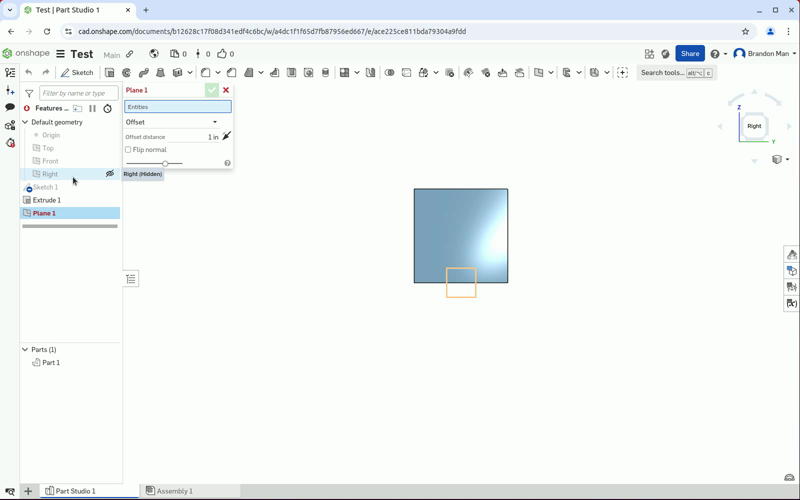
click(73, 176)
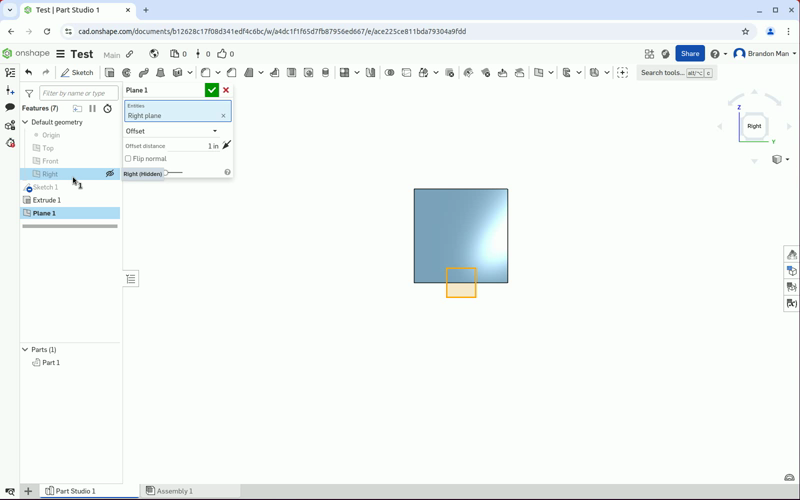
key(tab, 2)
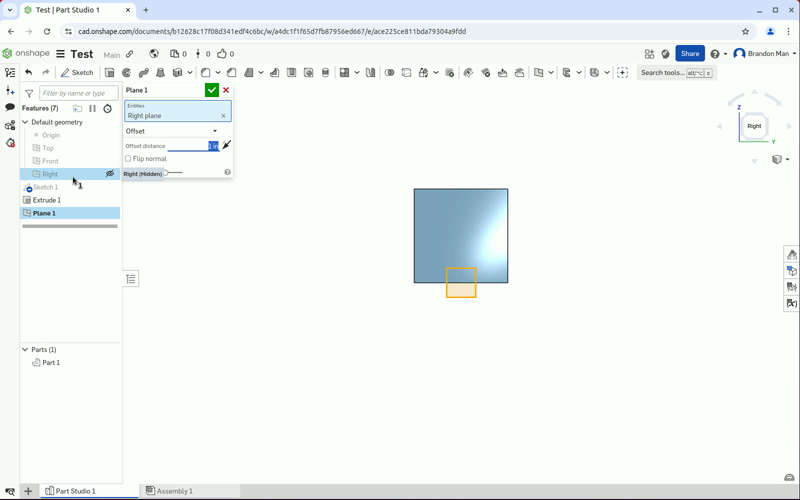
text(11.554)
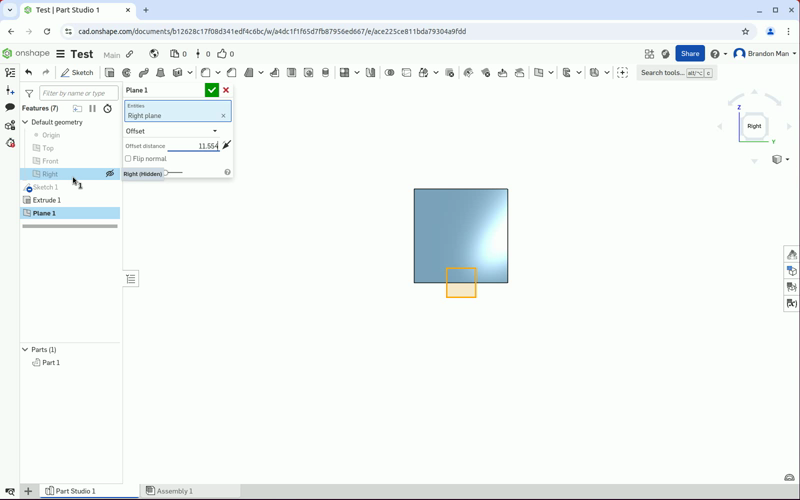
key(enter, 2)
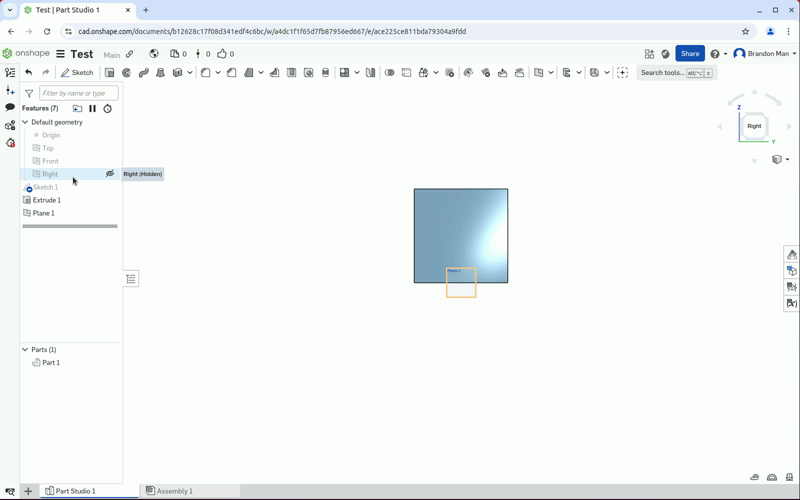
key(shift+s)
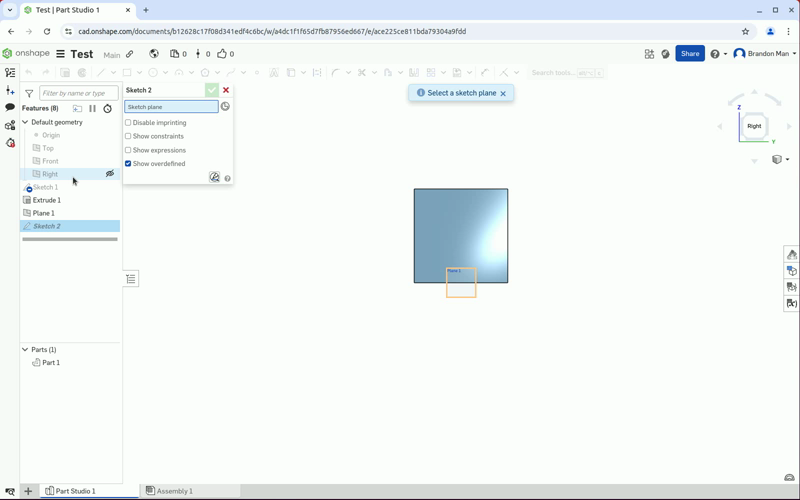
mouse_move(73, 215)
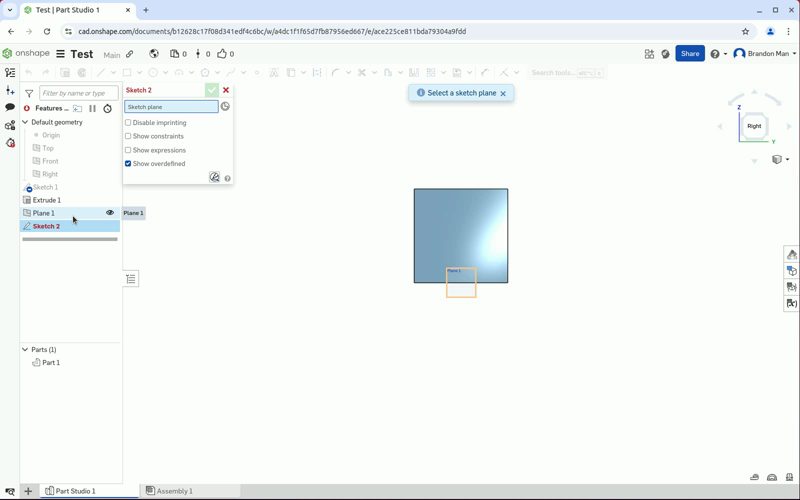
click(73, 215)
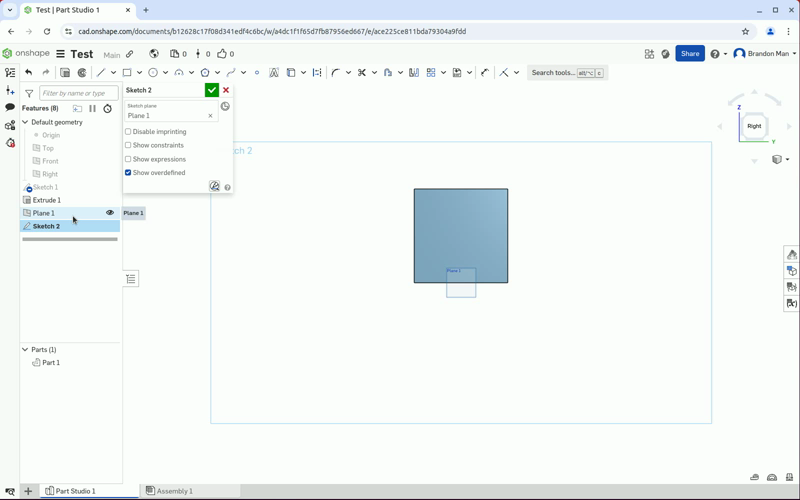
mouse_move(73, 352)
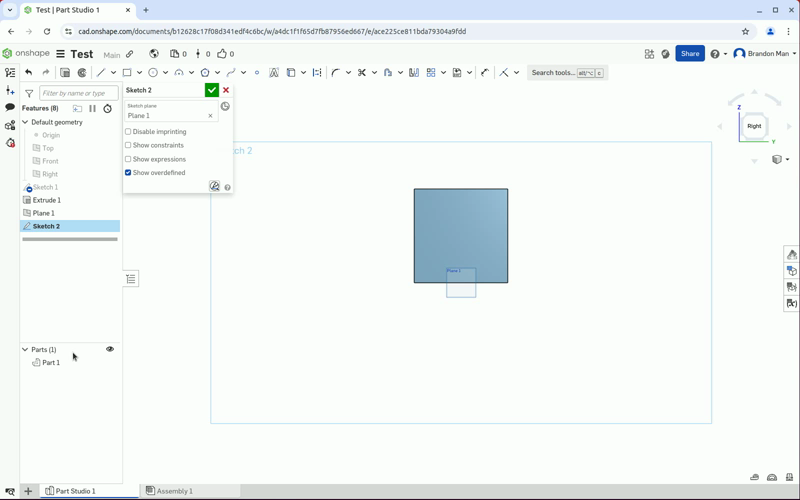
key(y)
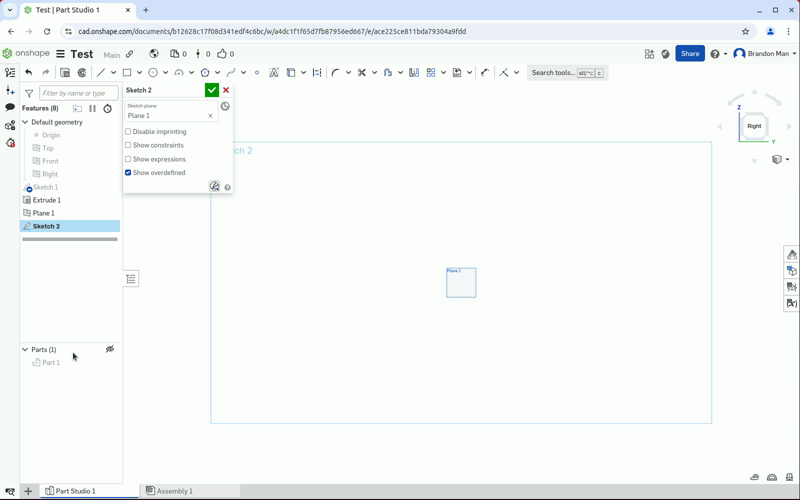
key(c)
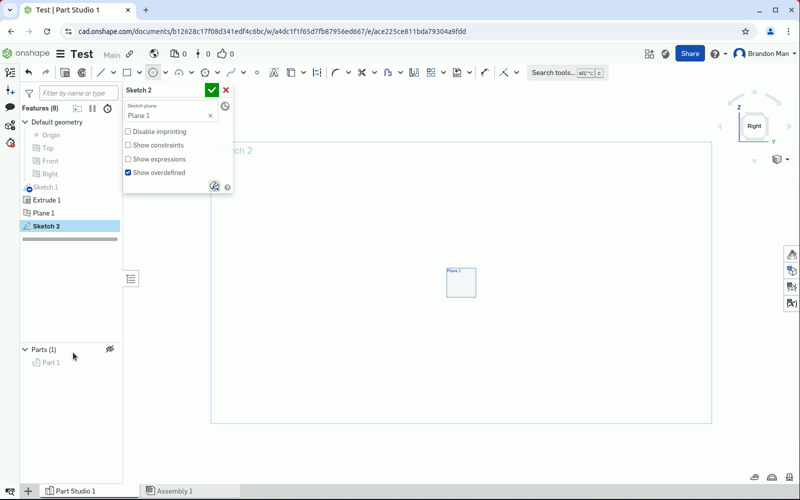
key_down(shift)
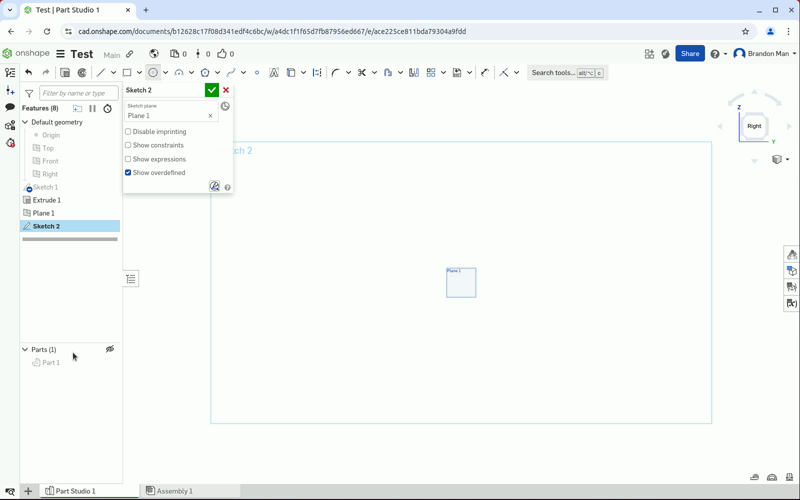
mouse_move(461, 226)
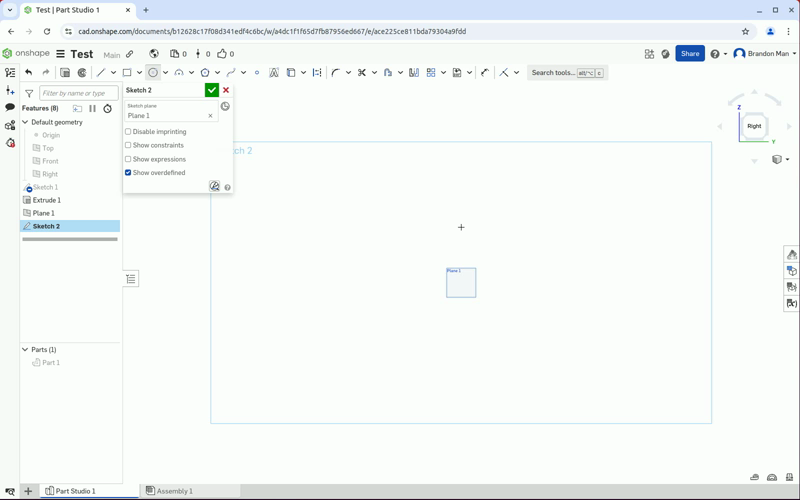
click(461, 226)
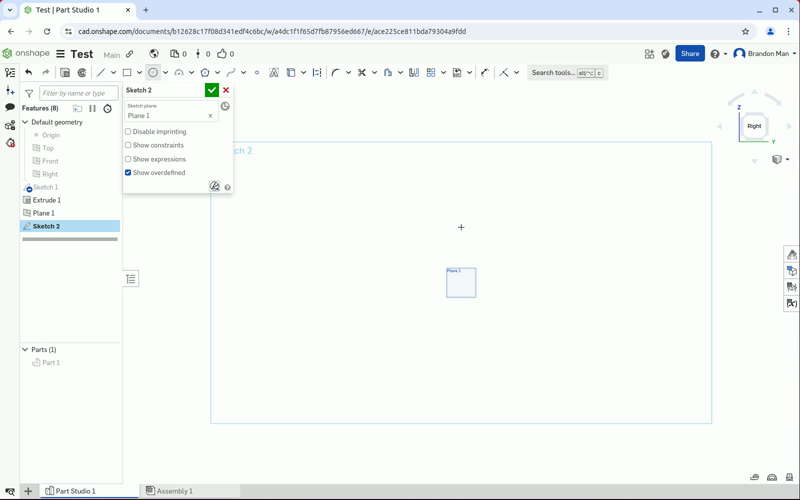
key_up(shift)
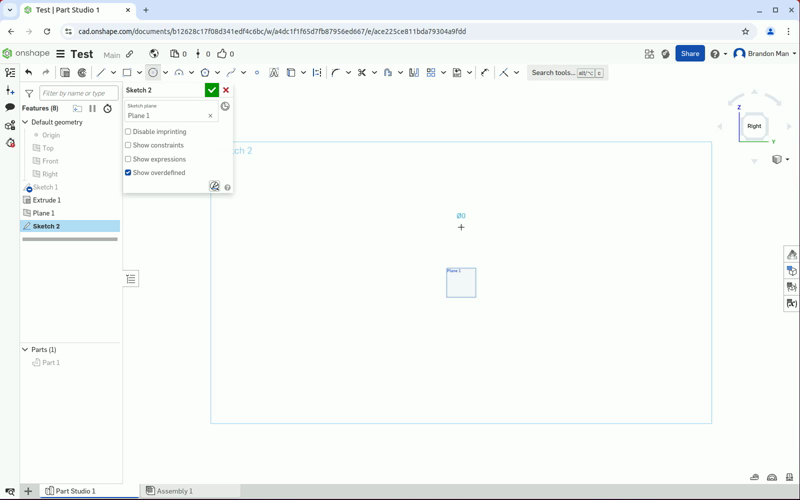
mouse_move(480, 226)
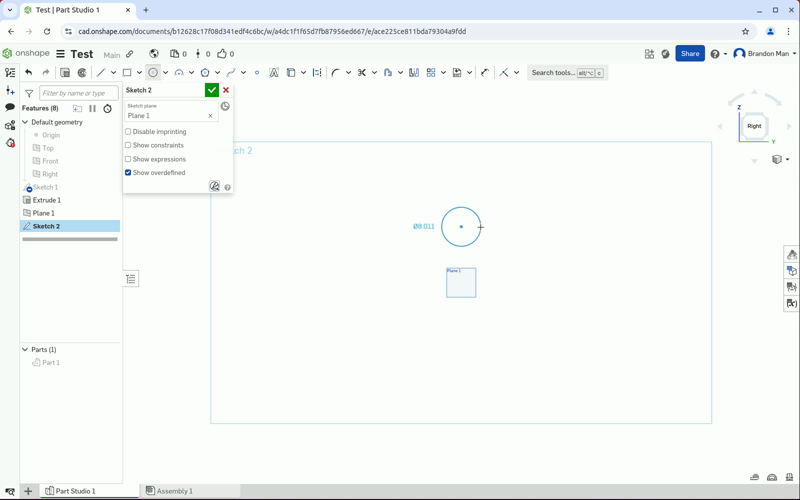
click(480, 226)
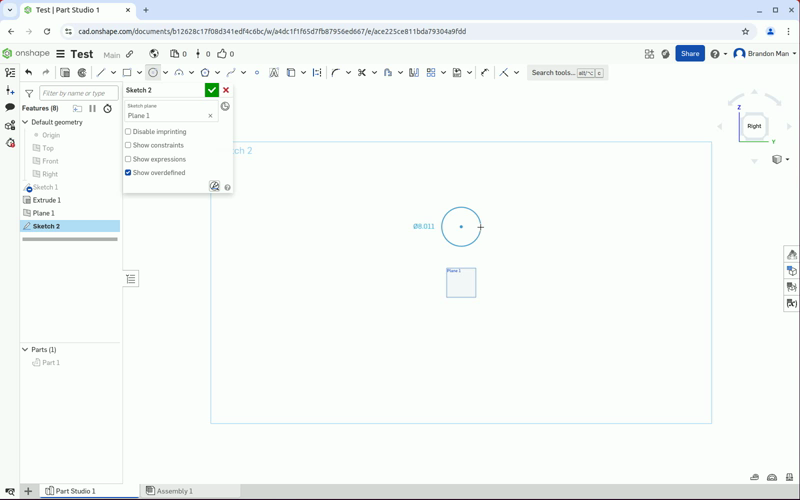
key(esc)
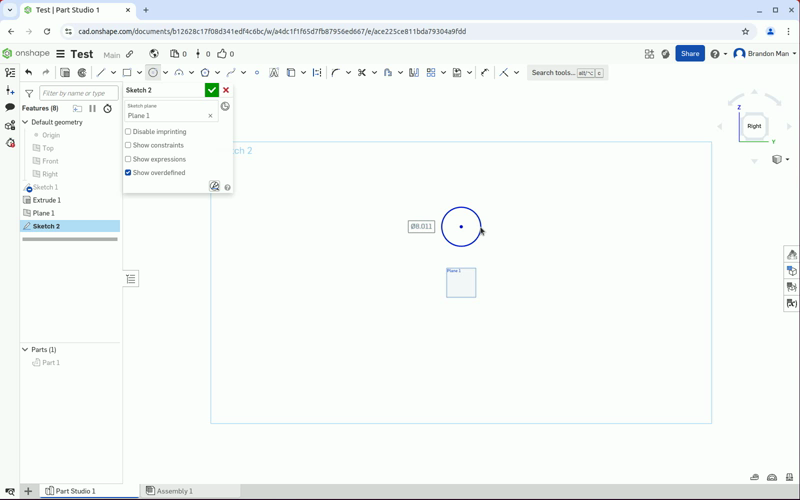
mouse_move(458, 235)
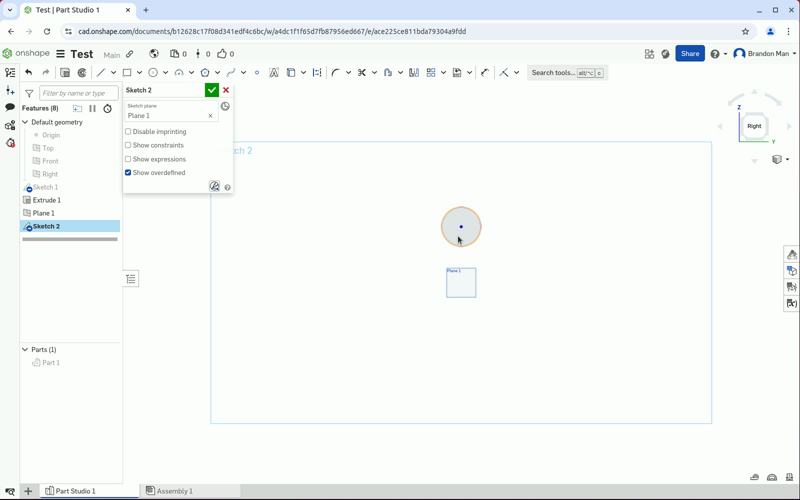
scroll(6)
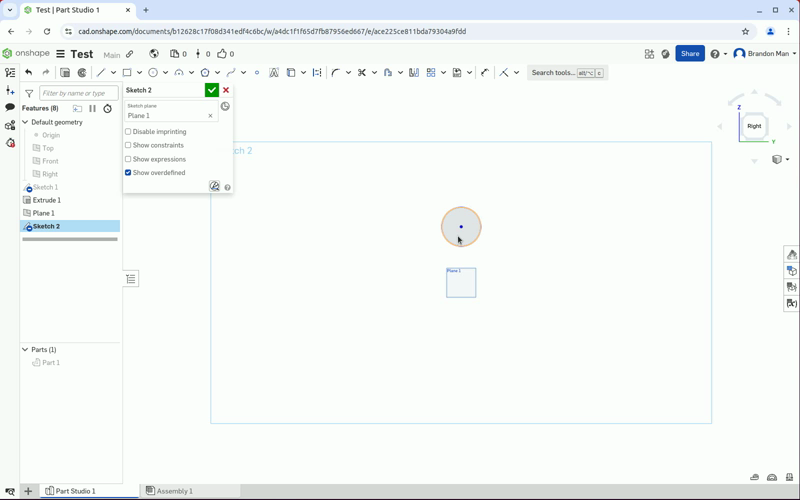
scroll(6)
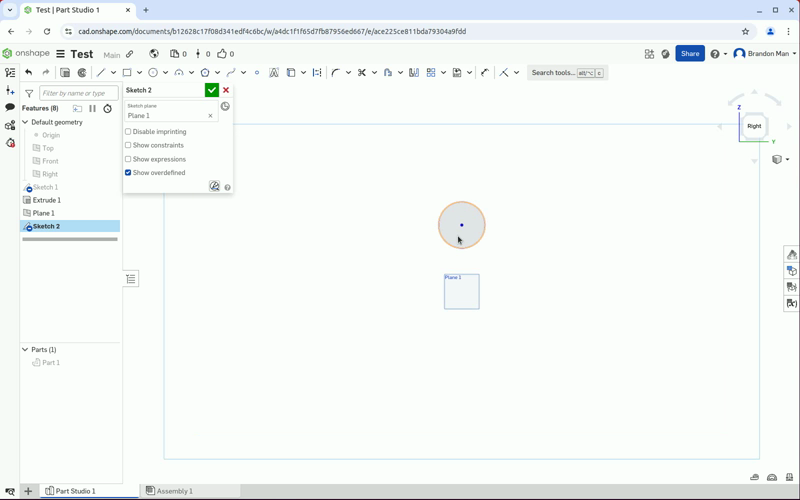
scroll(6)
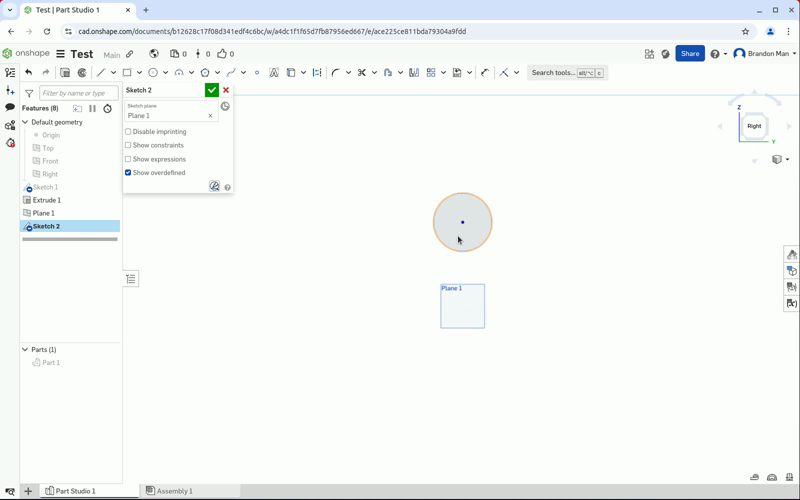
scroll(6)
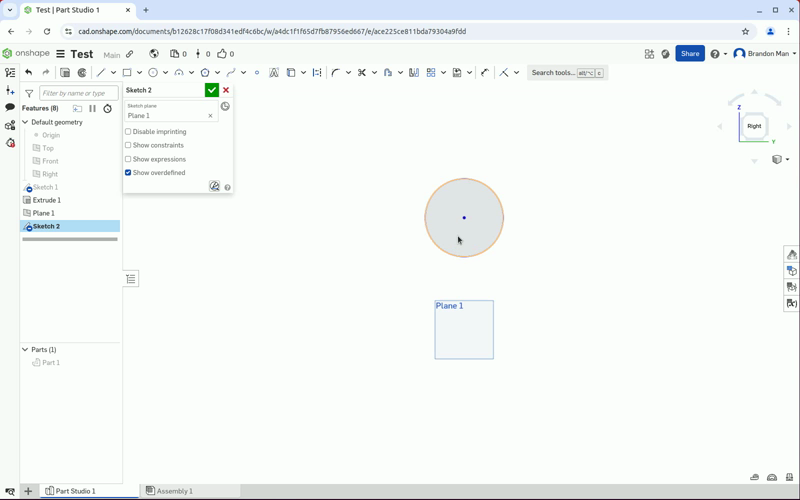
scroll(6)
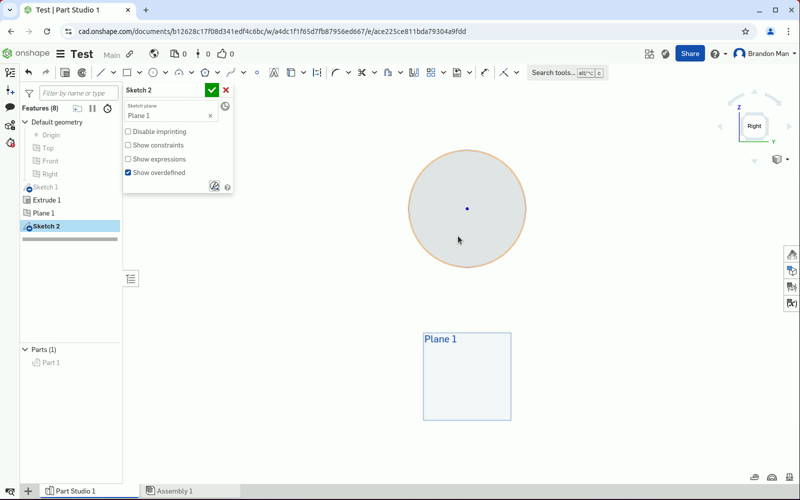
scroll(6)
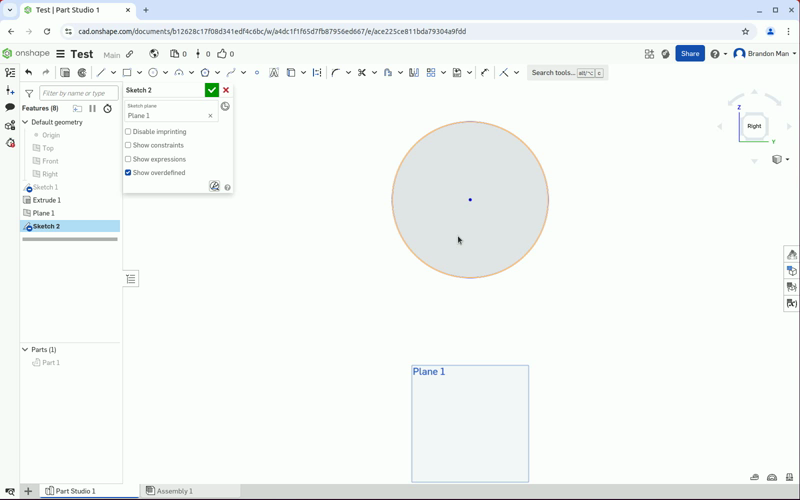
scroll(6)
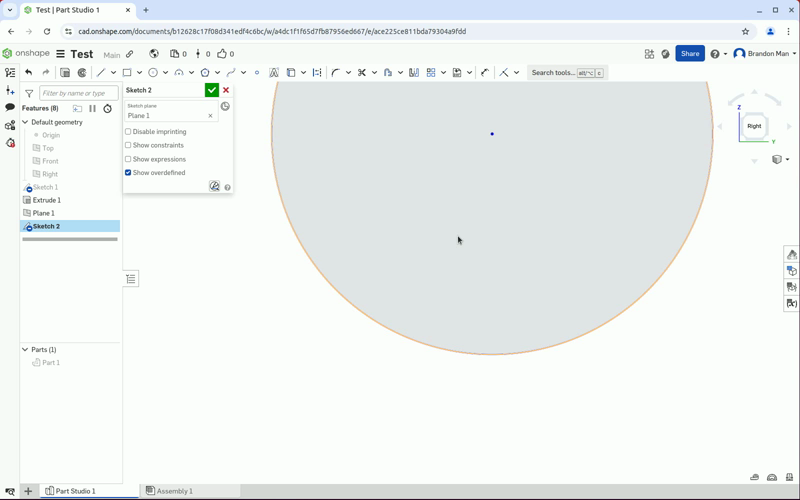
click(458, 235)
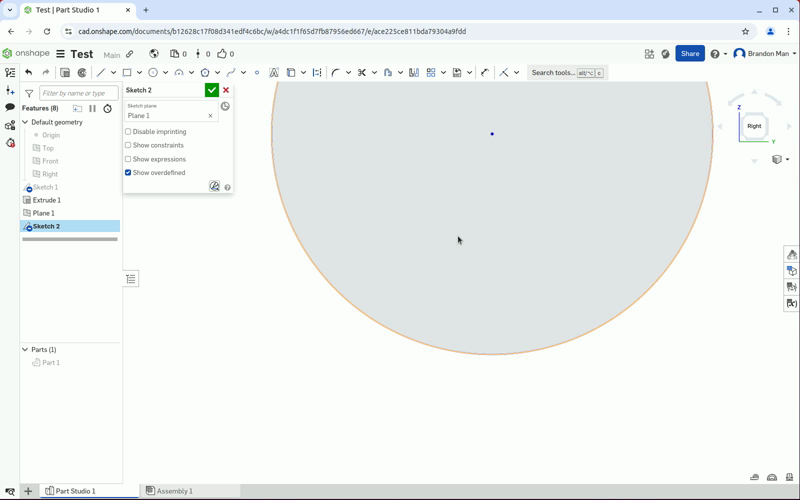
scroll(-6)
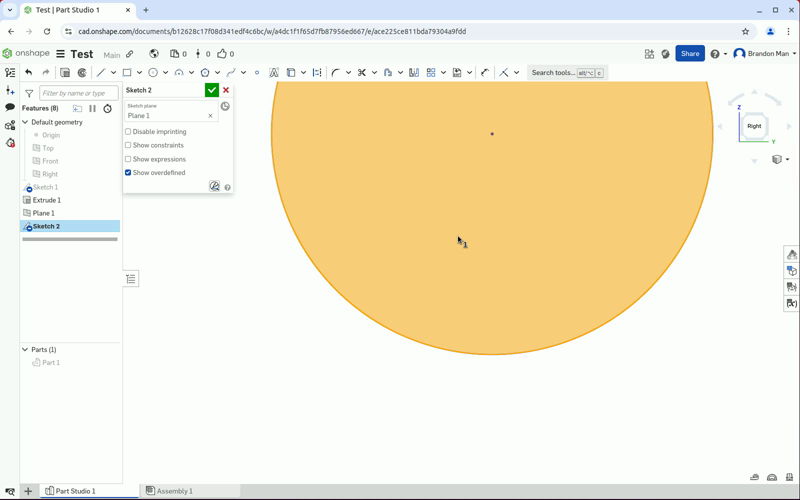
scroll(-6)
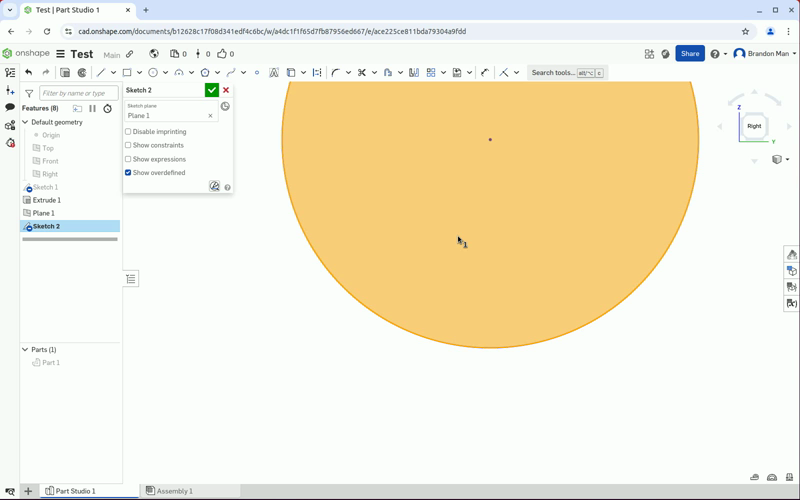
scroll(-6)
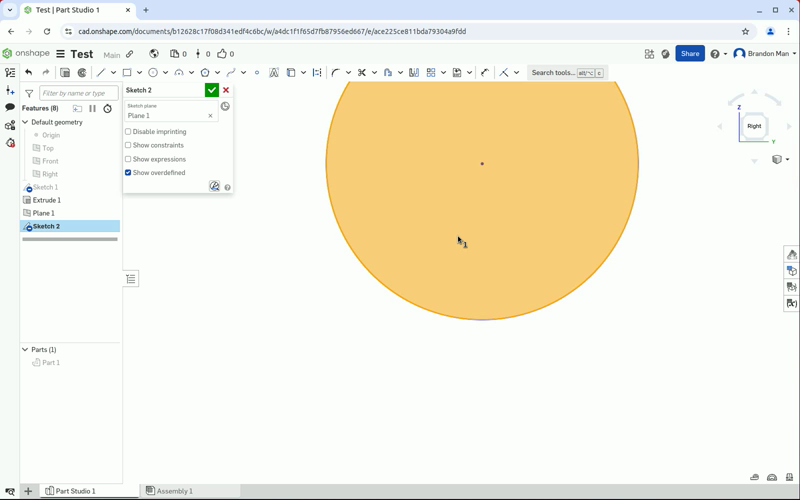
scroll(-6)
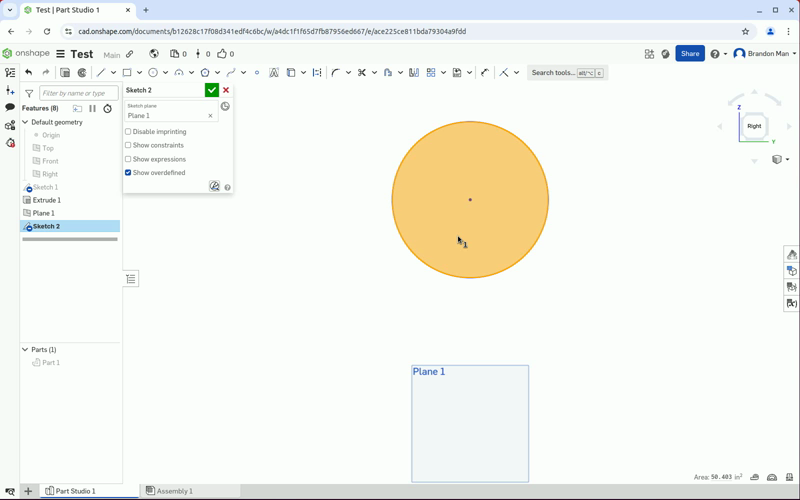
scroll(-6)
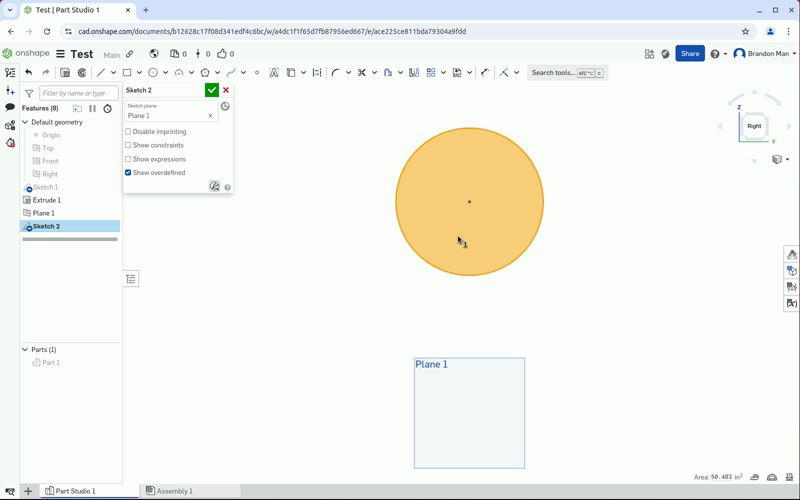
scroll(-6)
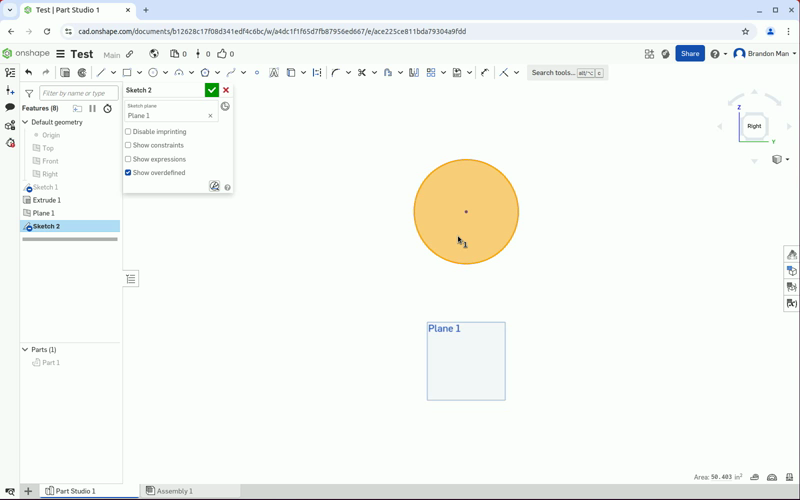
scroll(-6)
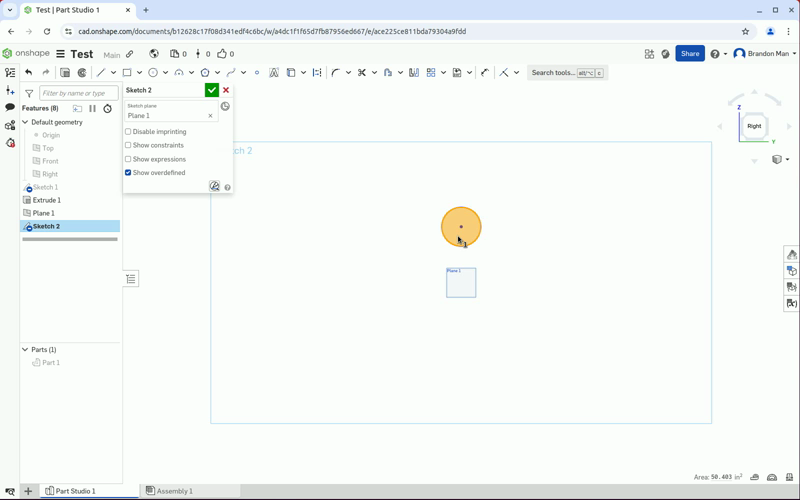
mouse_move(73, 352)
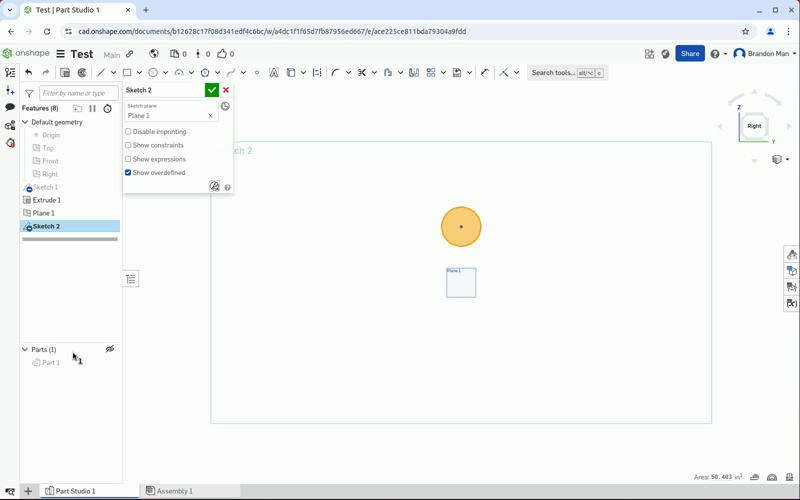
key(shift+y)
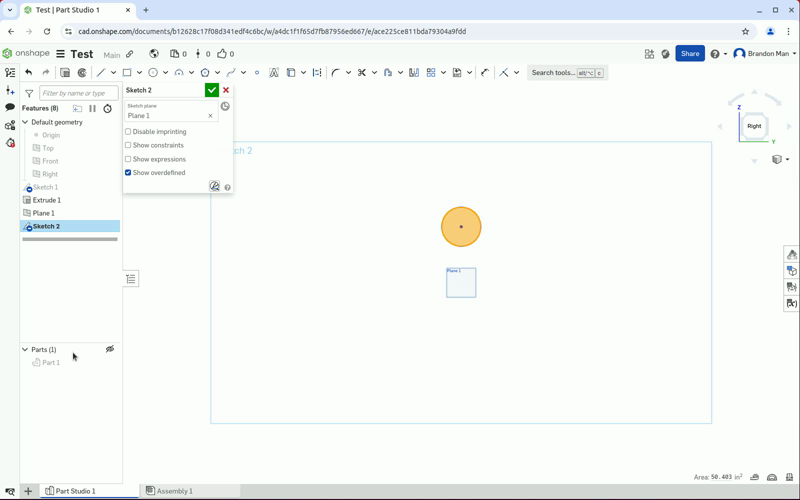
key(shift+e)
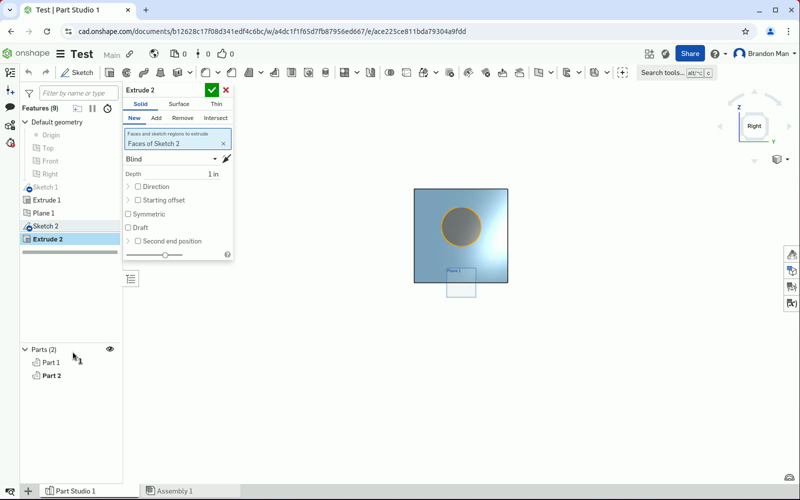
mouse_move(143, 106)
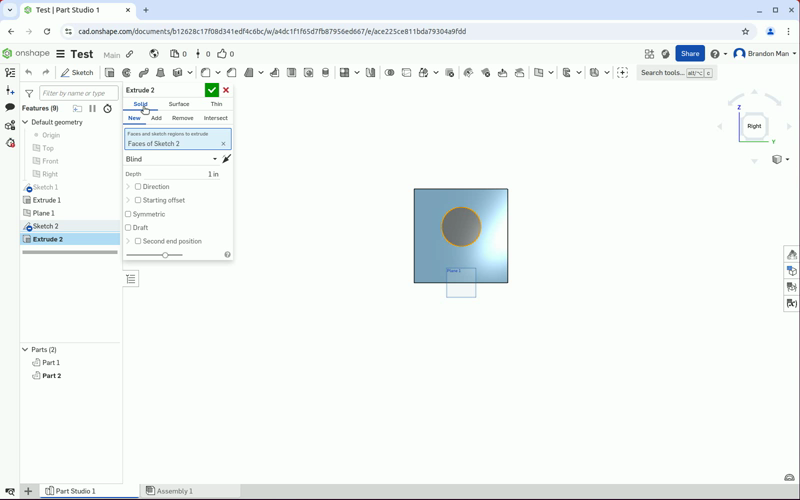
click(143, 106)
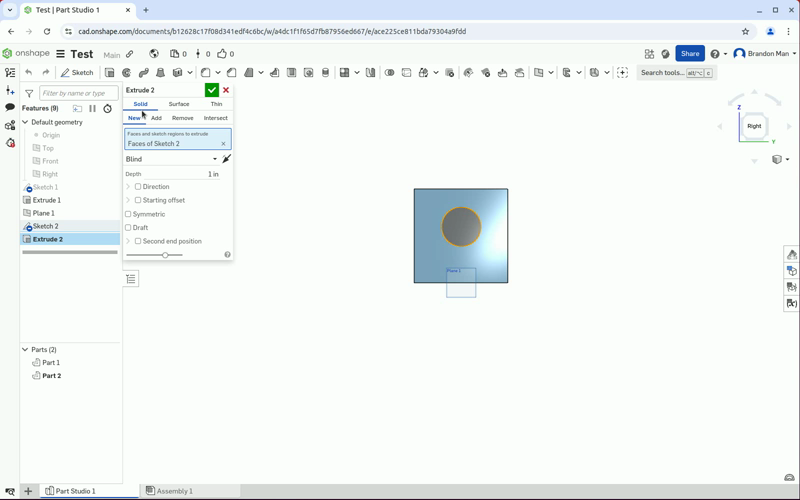
mouse_move(137, 120)
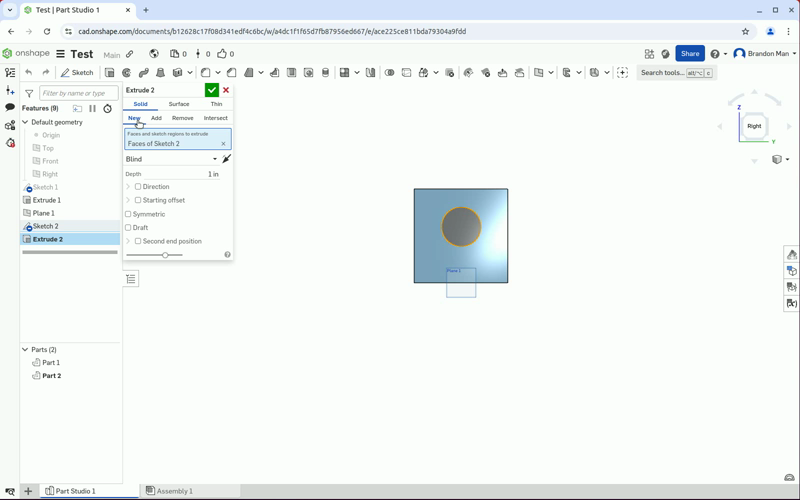
click(137, 120)
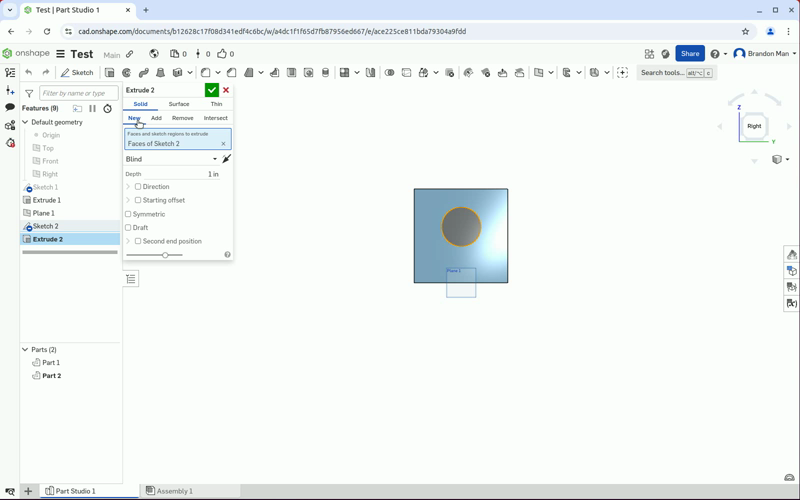
key(tab, 4)
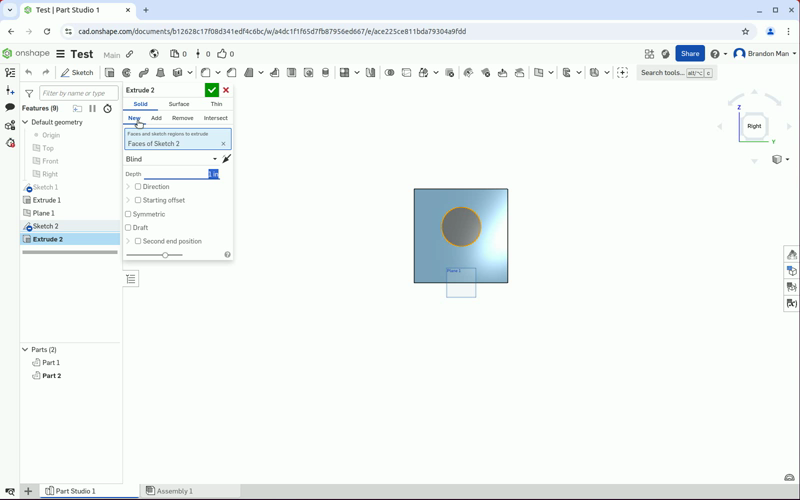
text(11.554)
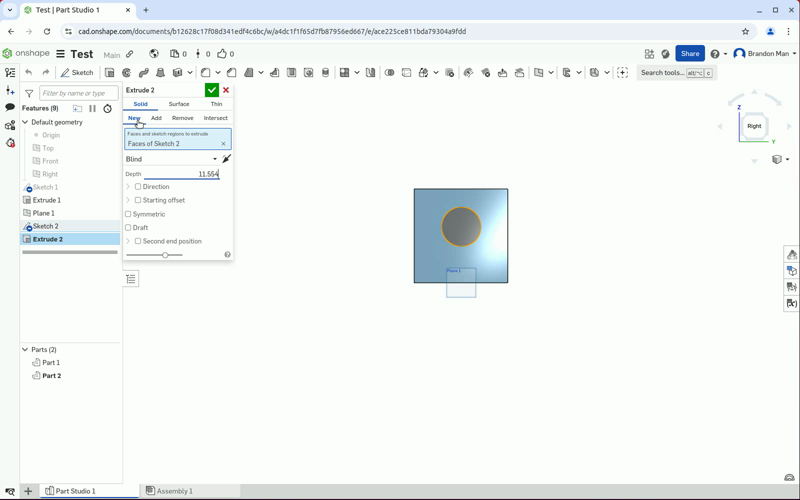
key(enter)
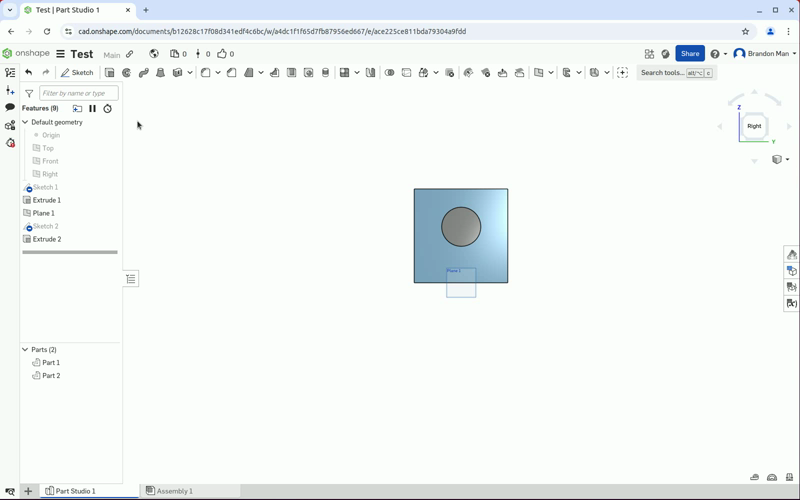
key(shift+h)
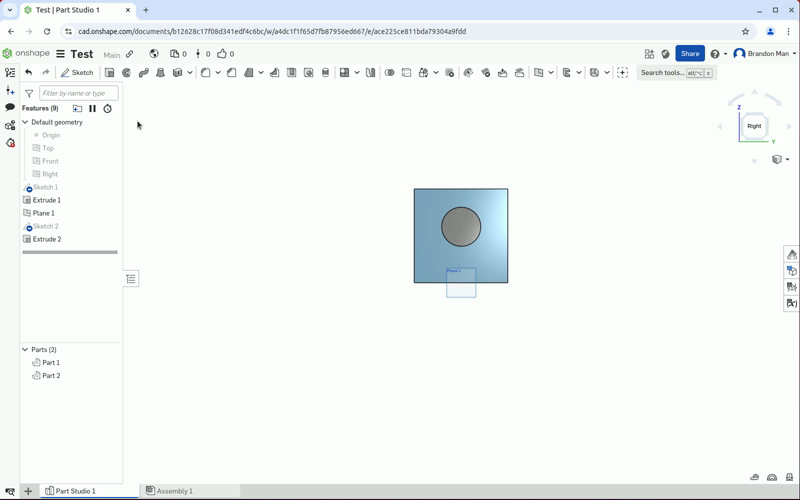
key(shift+h)
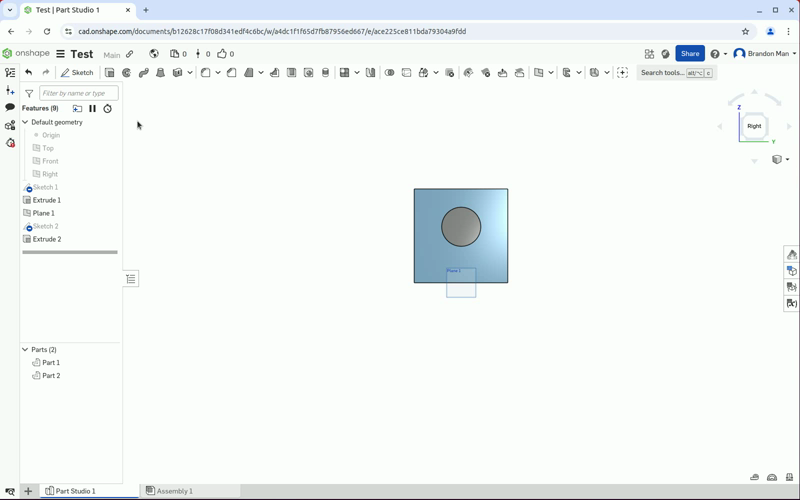
mouse_move(73, 189)
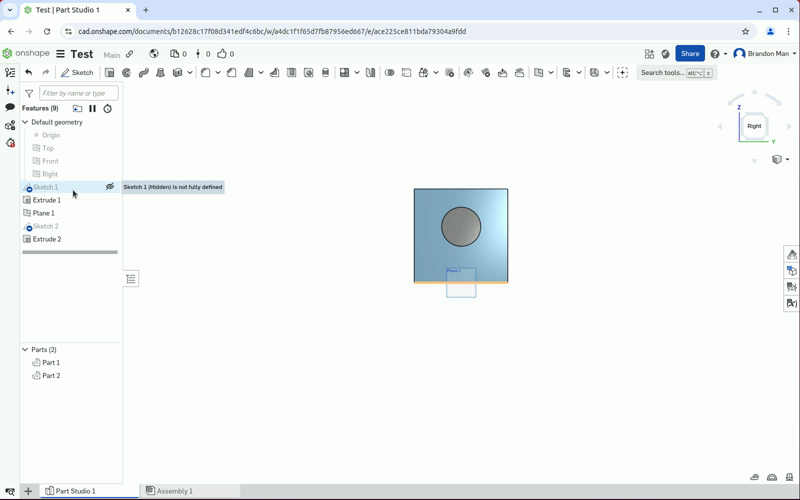
click(73, 189)
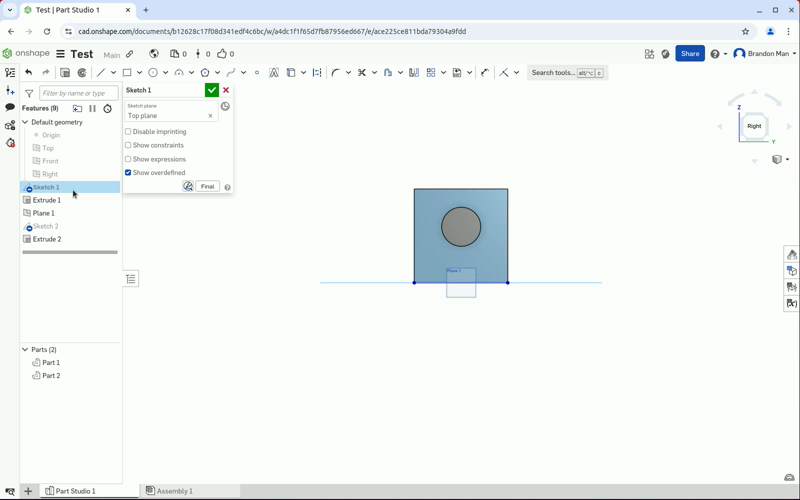
mouse_move(229, 92)
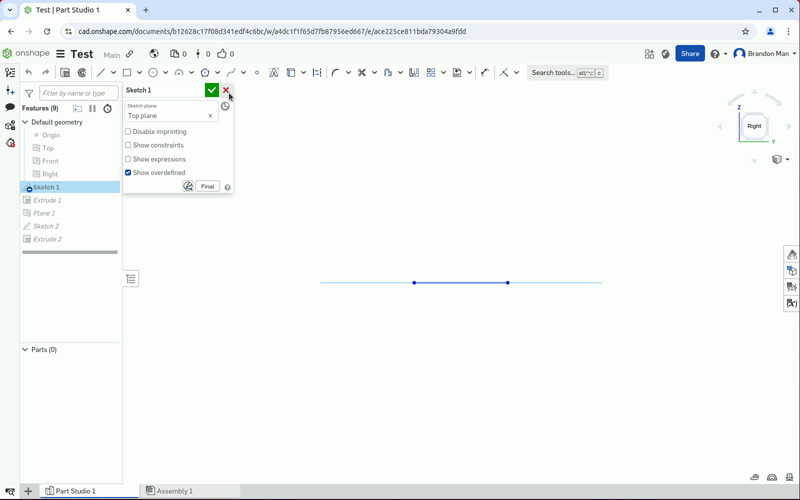
click(229, 92)
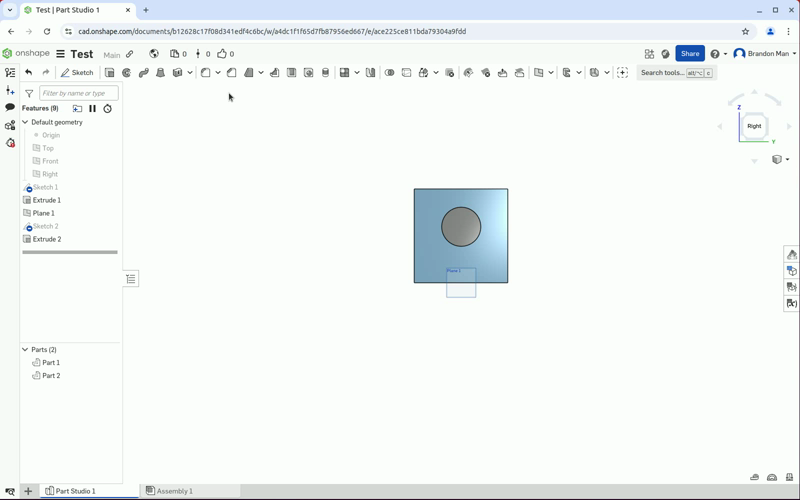
mouse_move(541, 75)
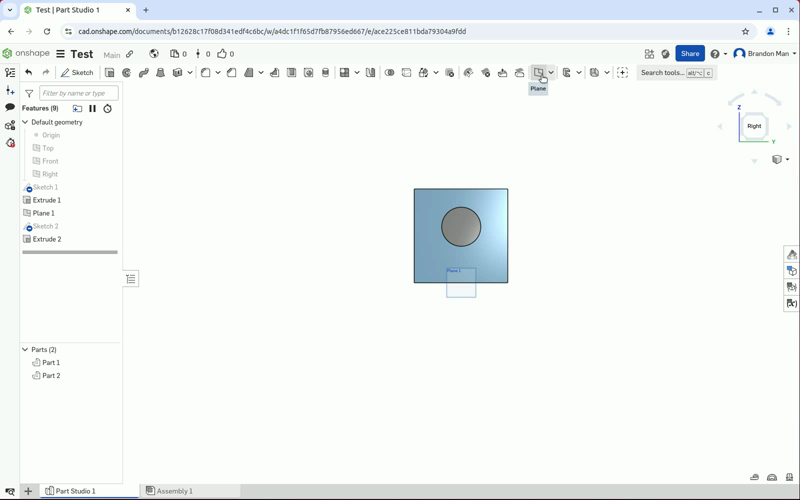
click(541, 75)
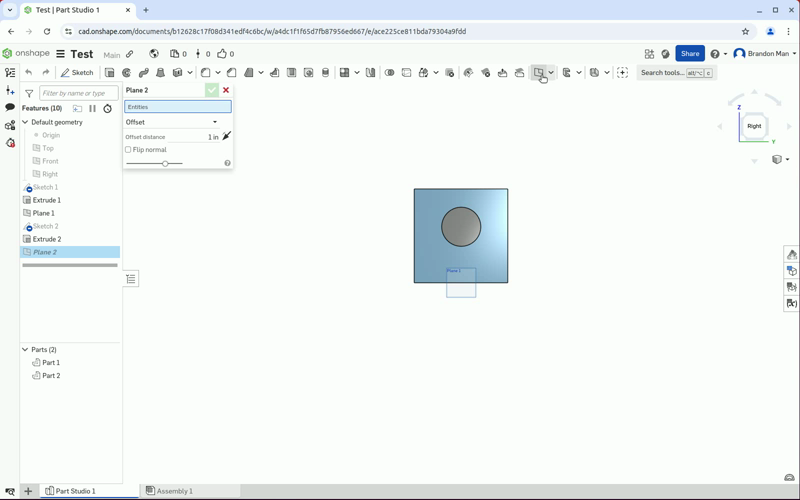
mouse_move(73, 176)
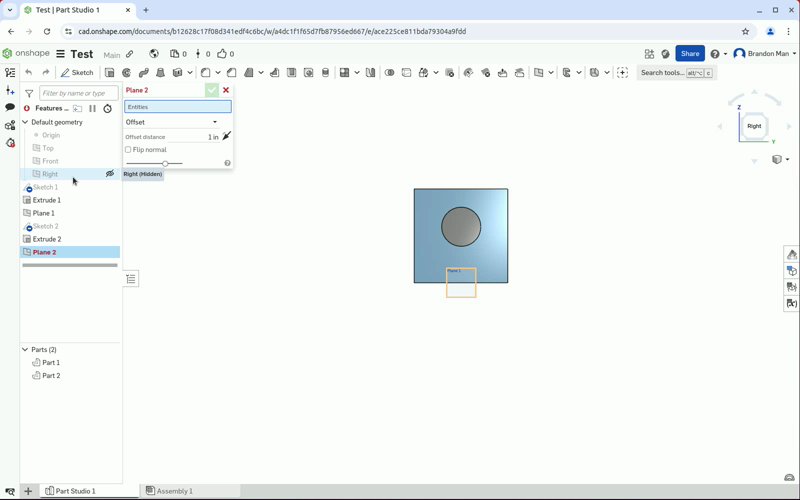
click(73, 176)
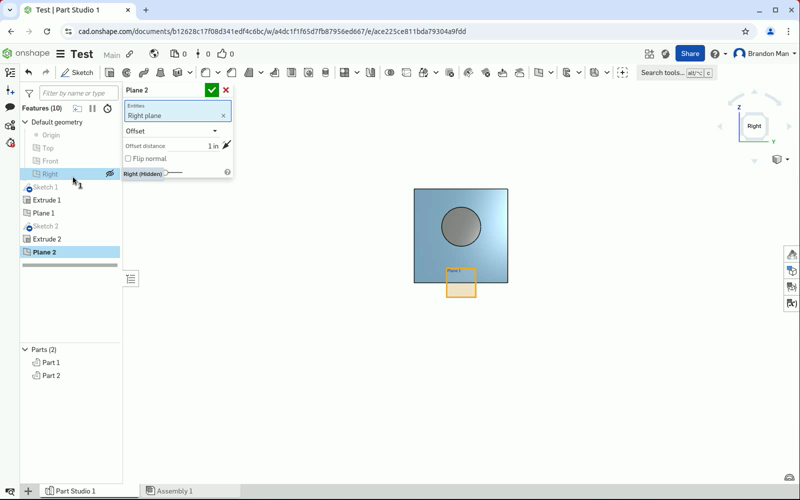
key(tab, 2)
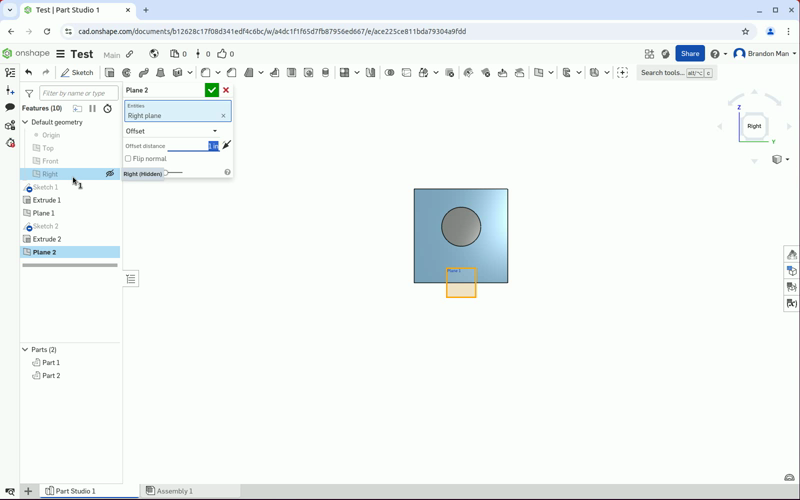
text(11.554)
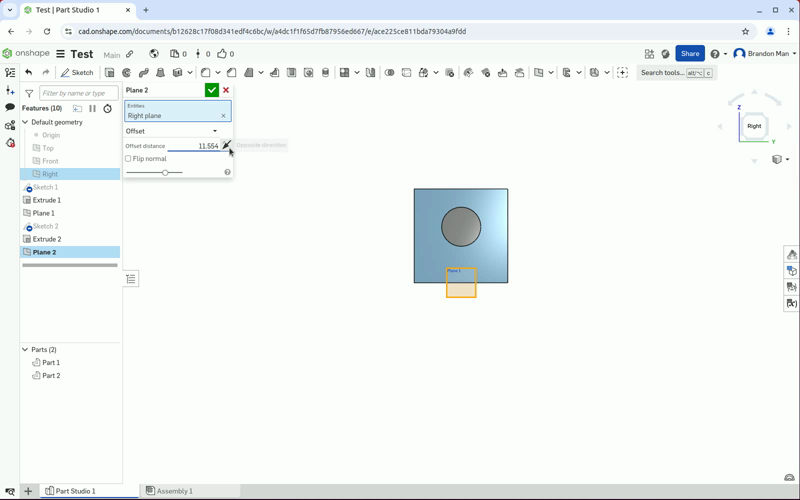
mouse_move(229, 147)
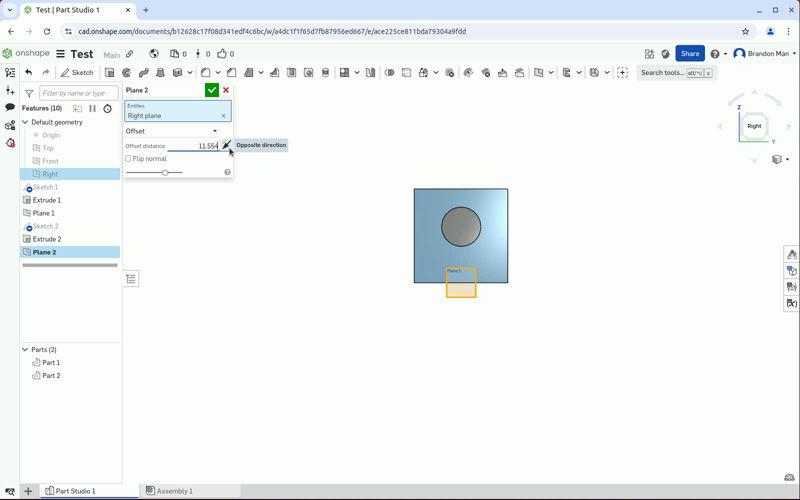
click(229, 147)
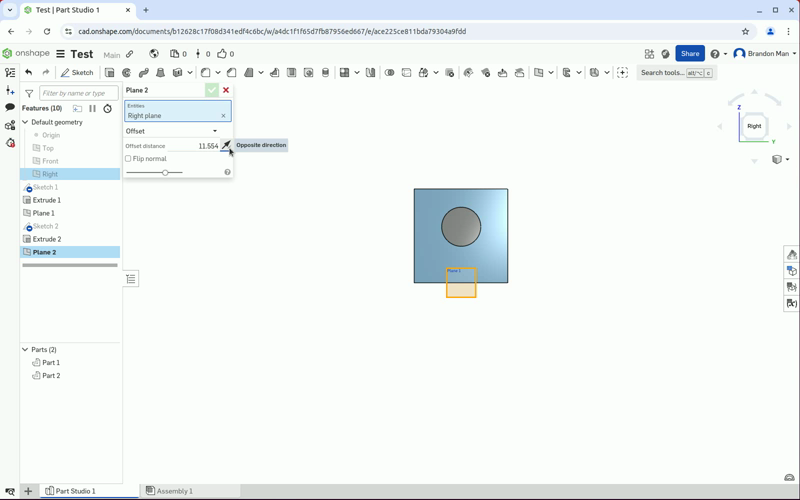
key(enter, 2)
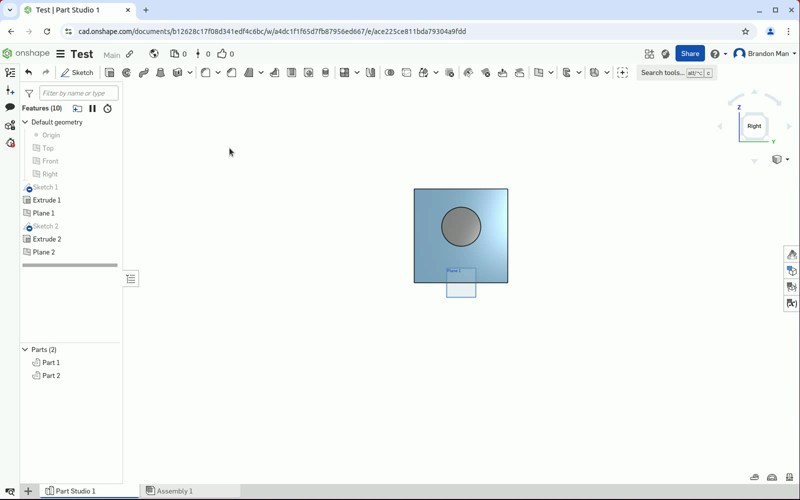
key(shift+s)
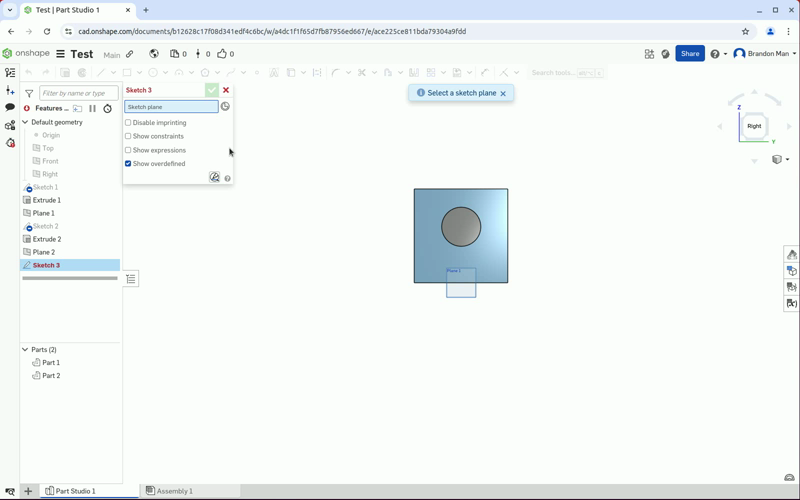
mouse_move(73, 254)
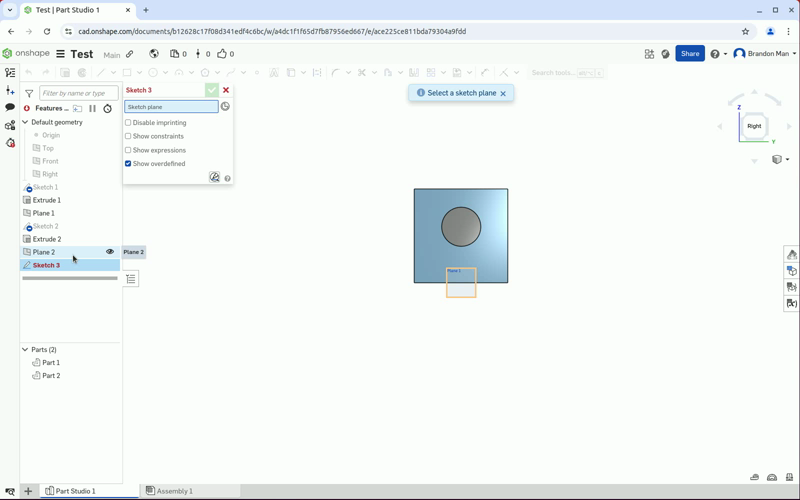
click(73, 254)
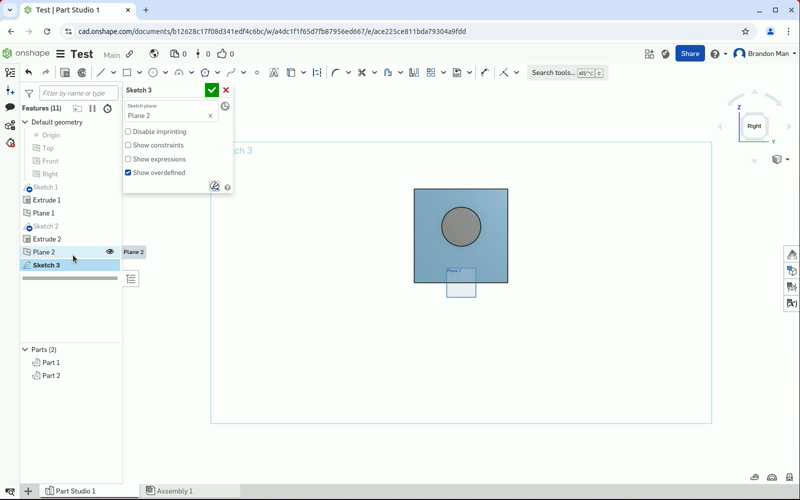
mouse_move(73, 352)
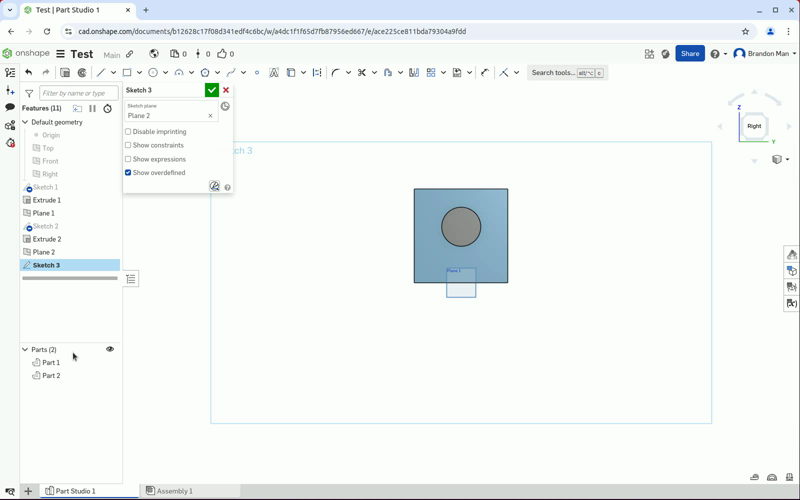
key(y)
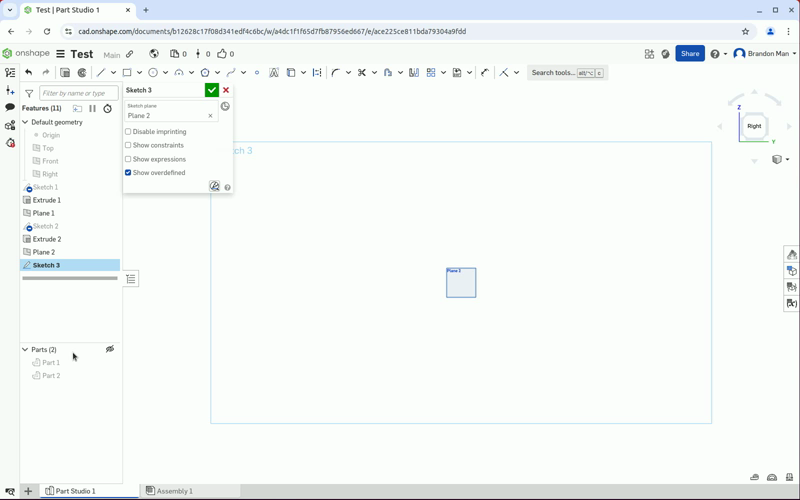
key(c)
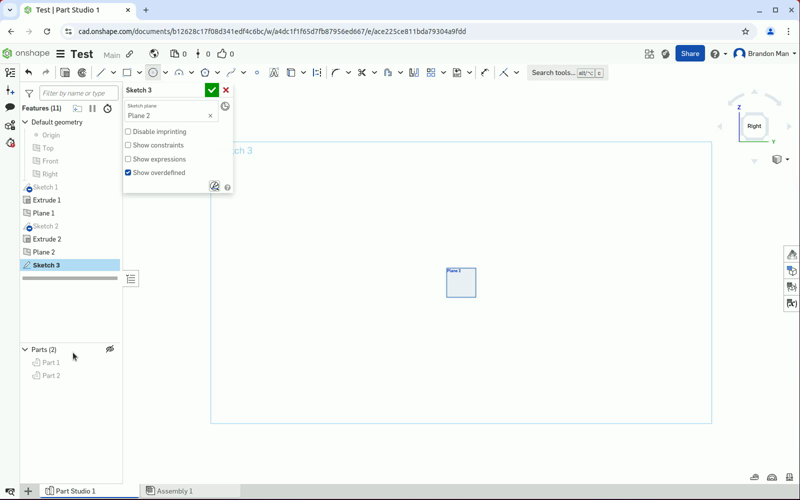
key_down(shift)
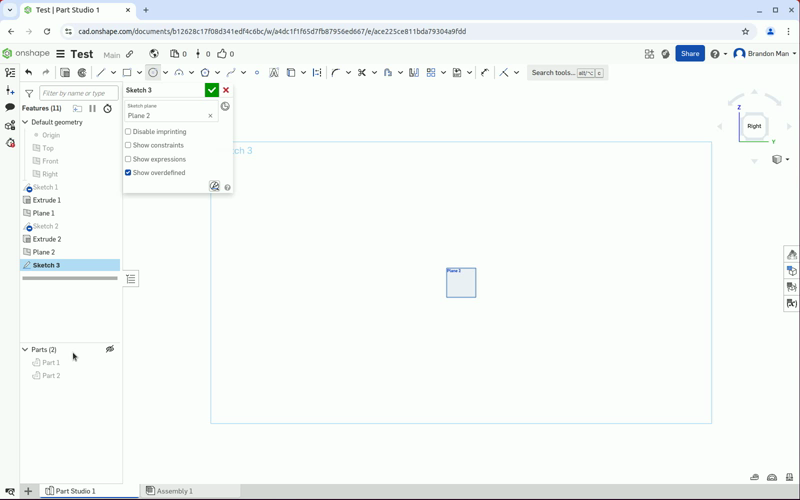
mouse_move(461, 245)
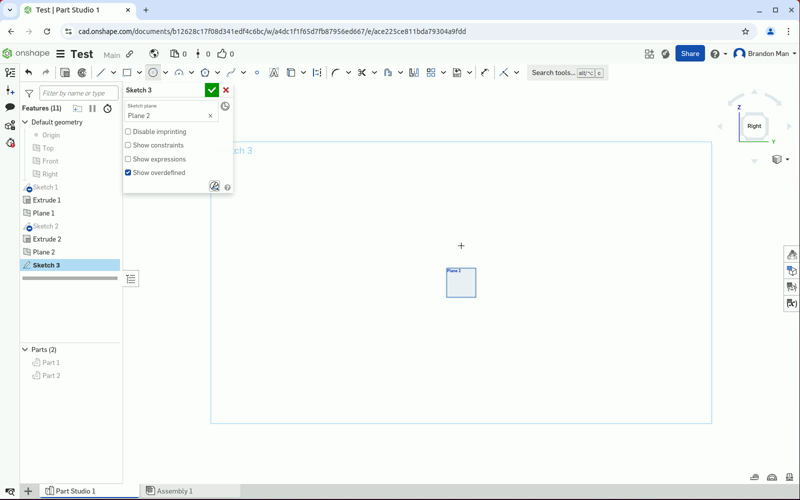
click(461, 245)
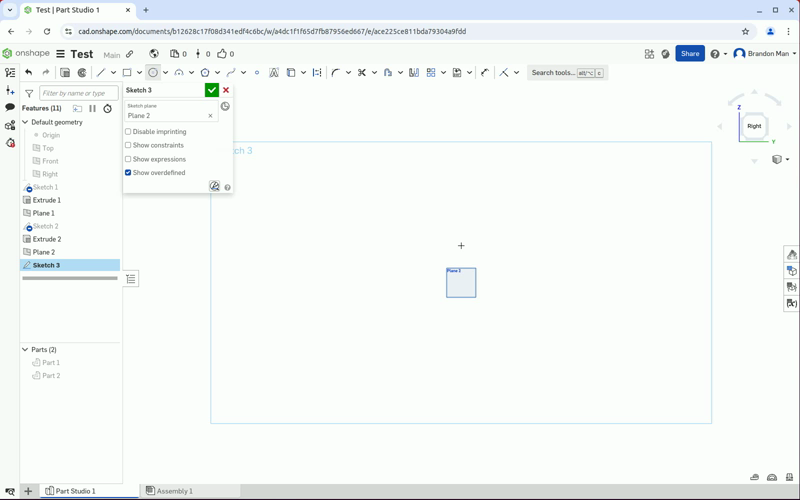
key_up(shift)
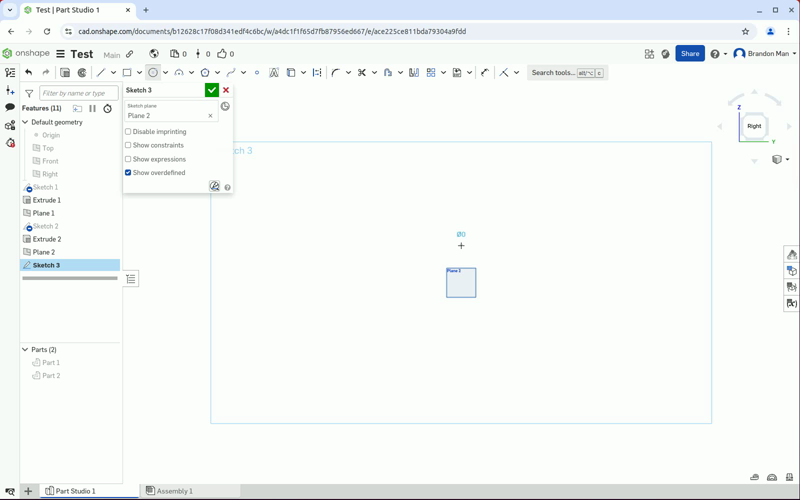
mouse_move(480, 245)
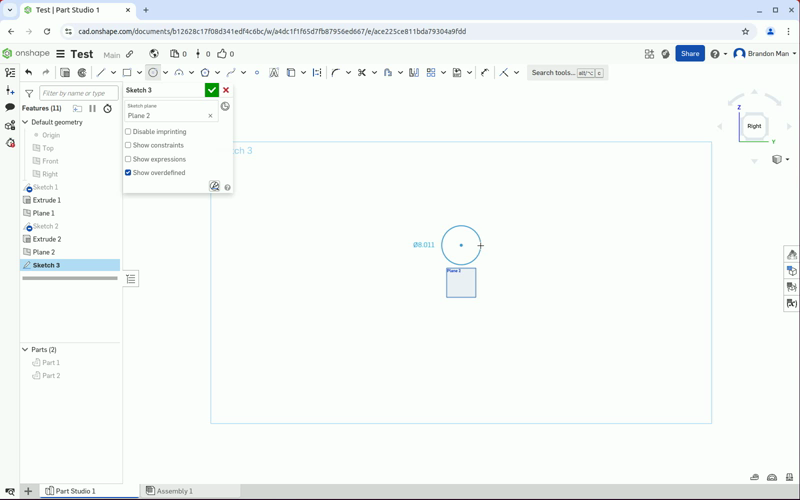
click(480, 245)
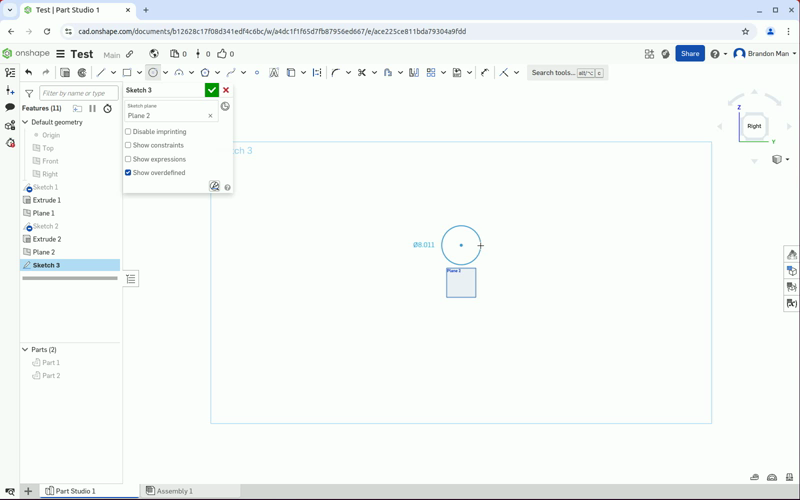
key(esc)
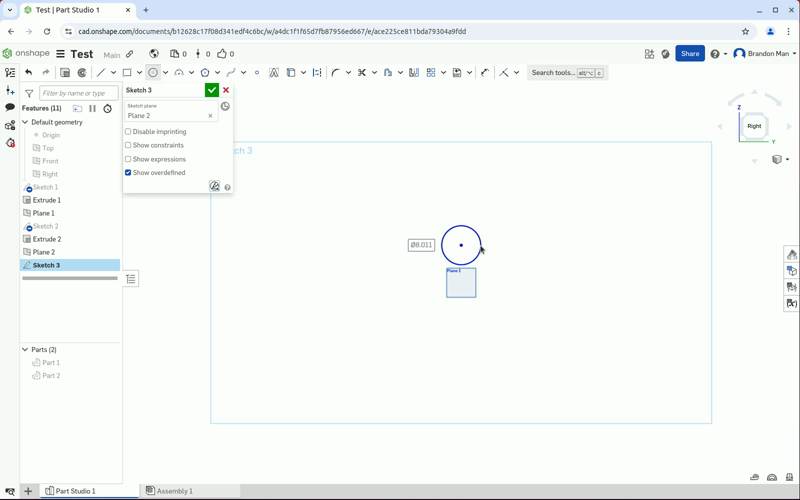
mouse_move(446, 240)
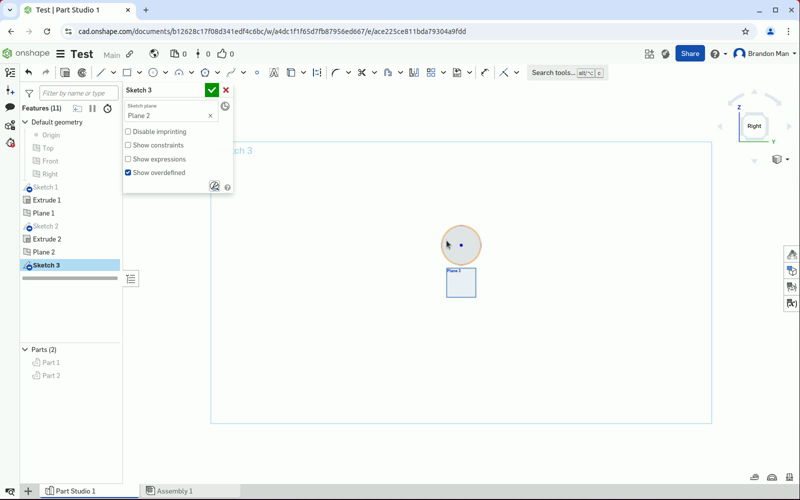
scroll(6)
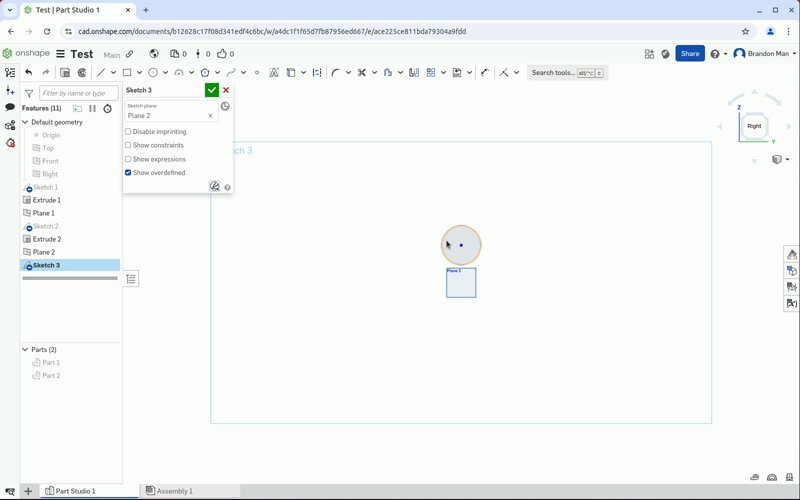
scroll(6)
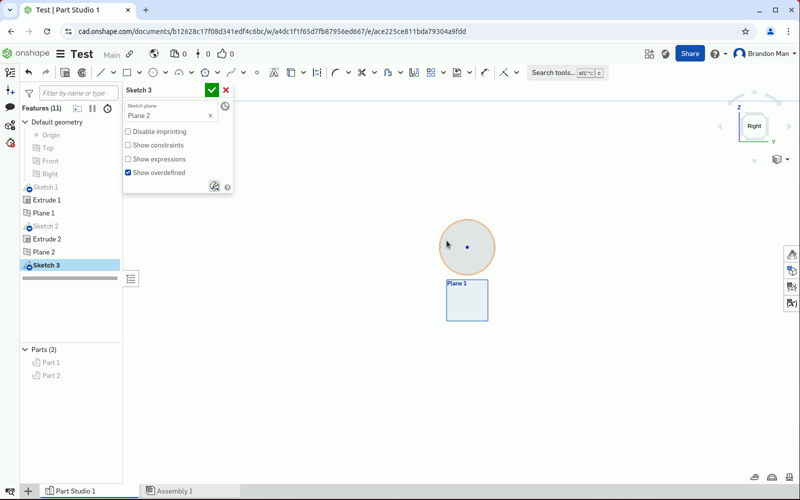
scroll(6)
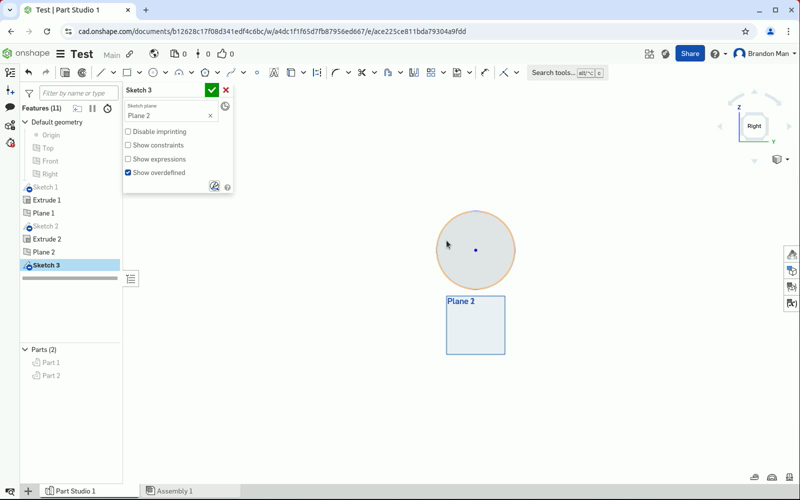
scroll(6)
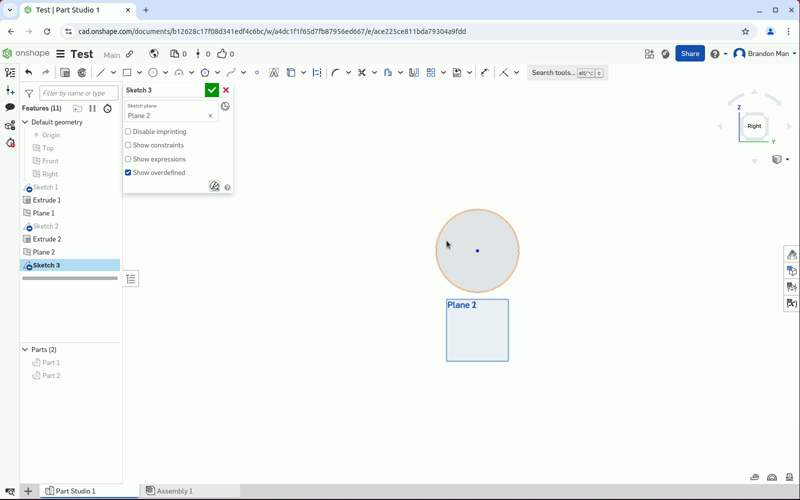
scroll(6)
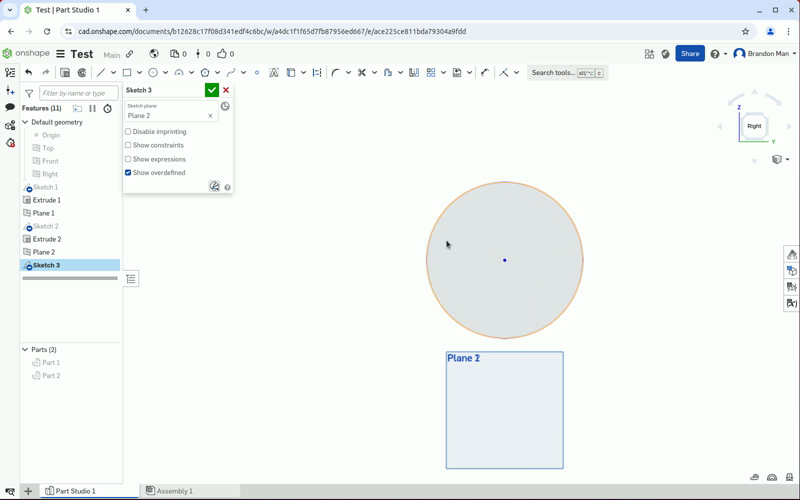
scroll(6)
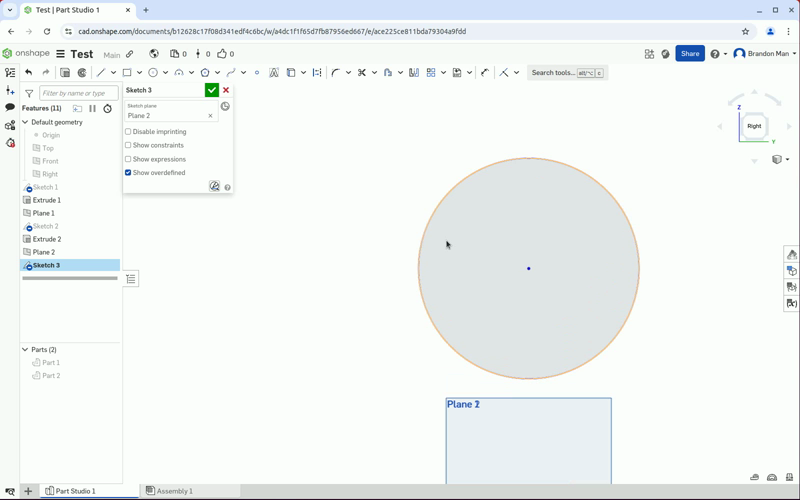
scroll(6)
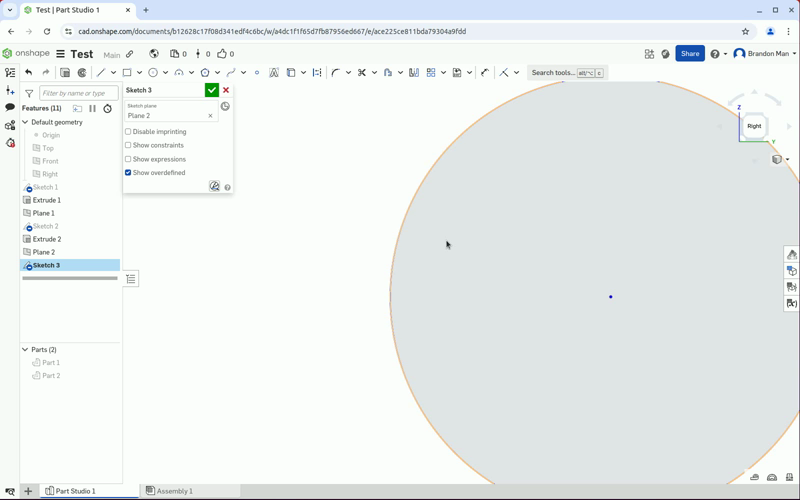
click(446, 240)
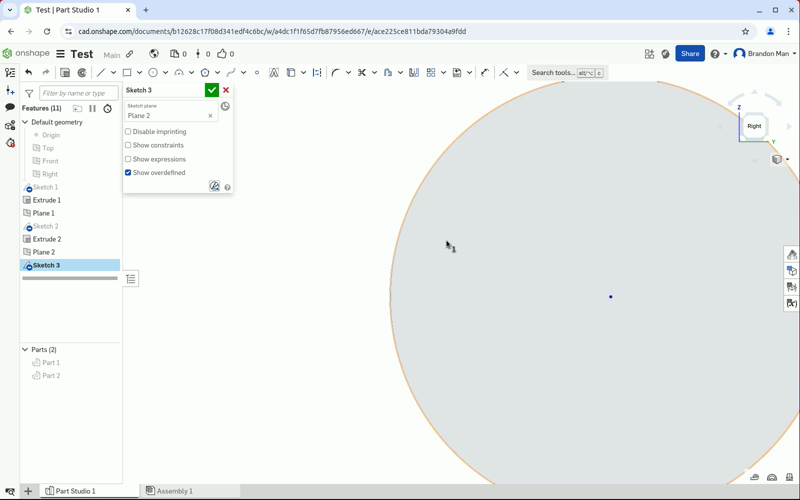
scroll(-6)
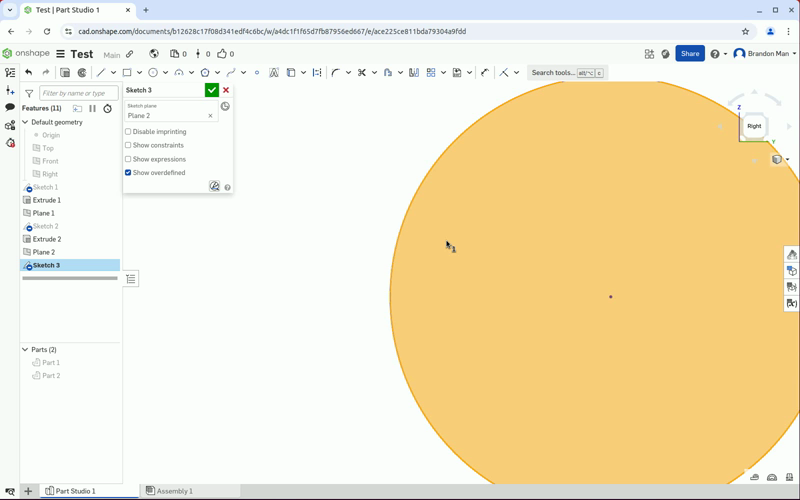
scroll(-6)
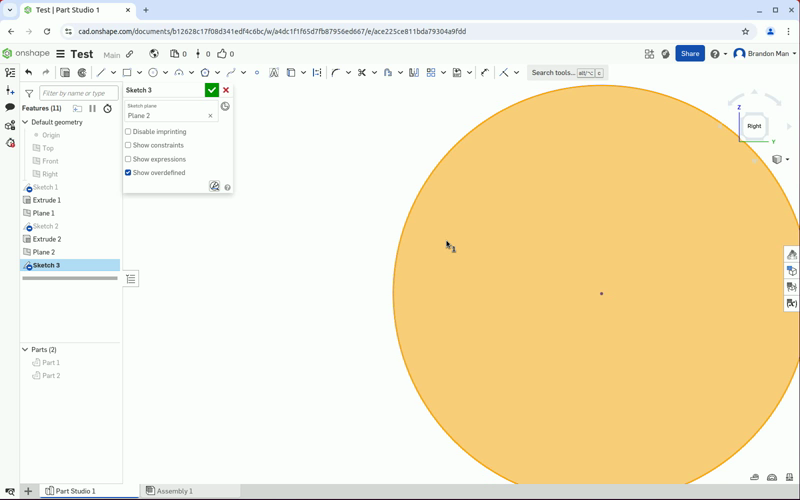
scroll(-6)
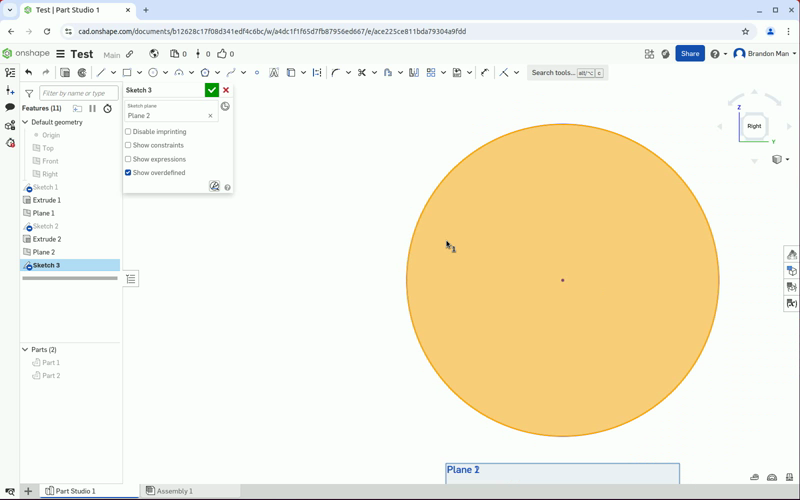
scroll(-6)
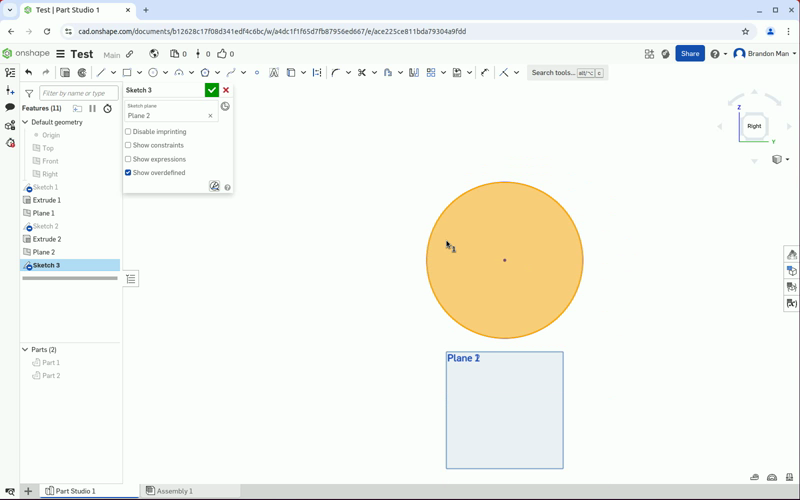
scroll(-6)
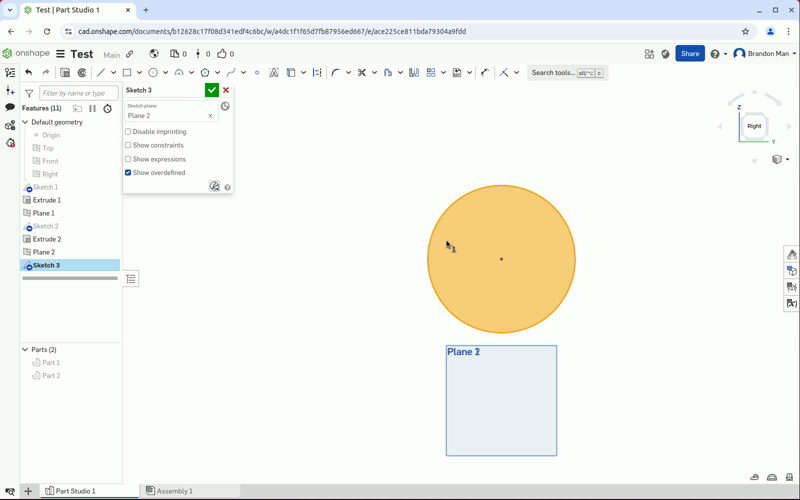
scroll(-6)
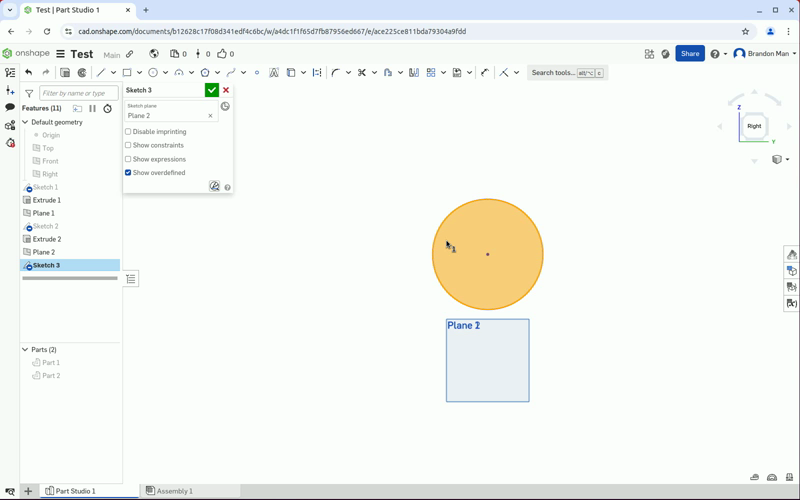
scroll(-6)
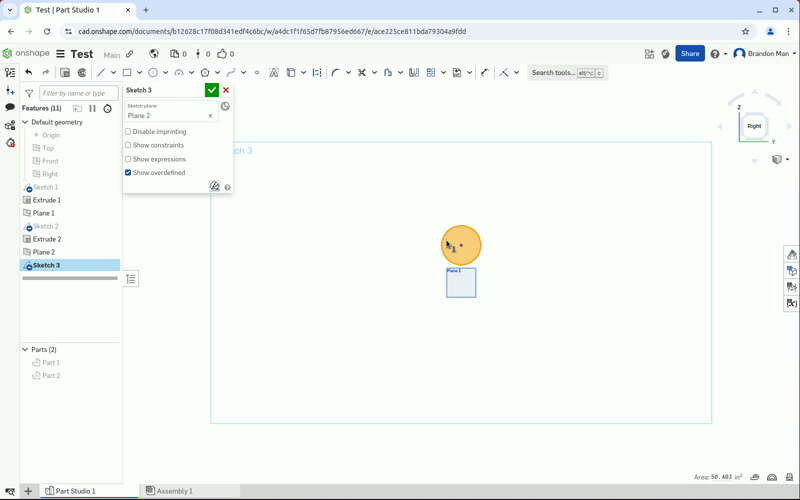
mouse_move(73, 352)
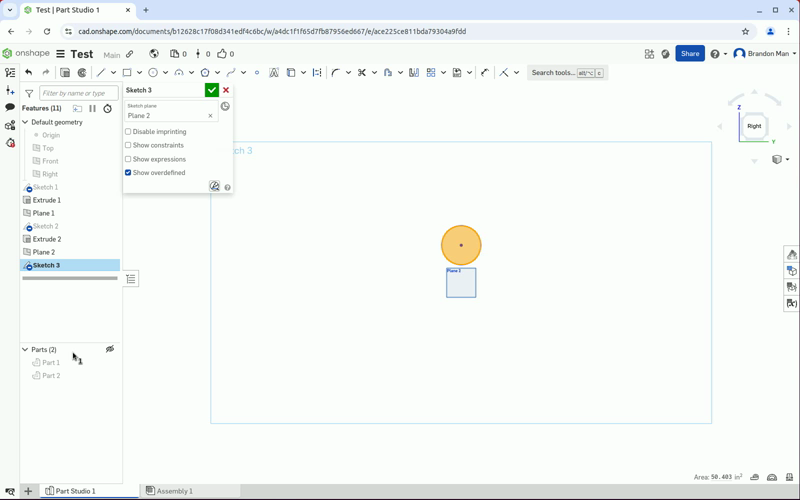
key(shift+y)
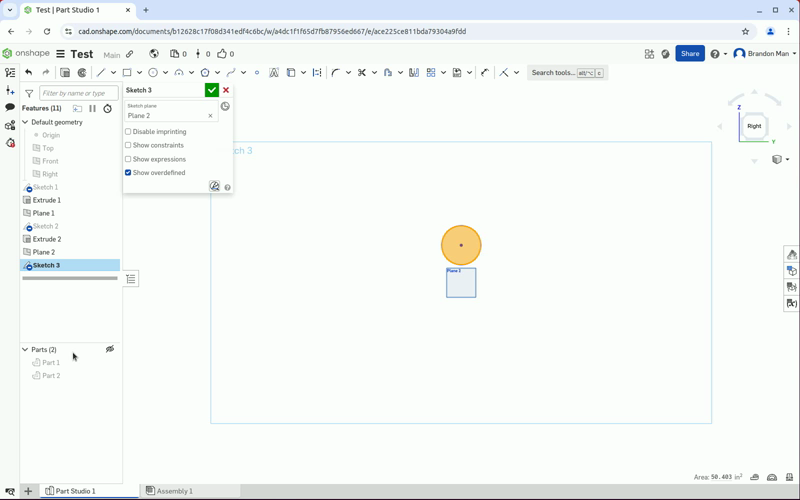
key(shift+e)
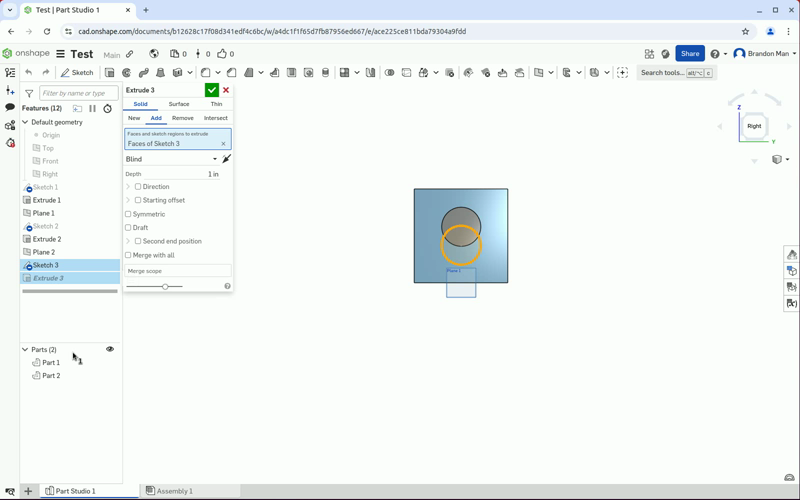
mouse_move(143, 106)
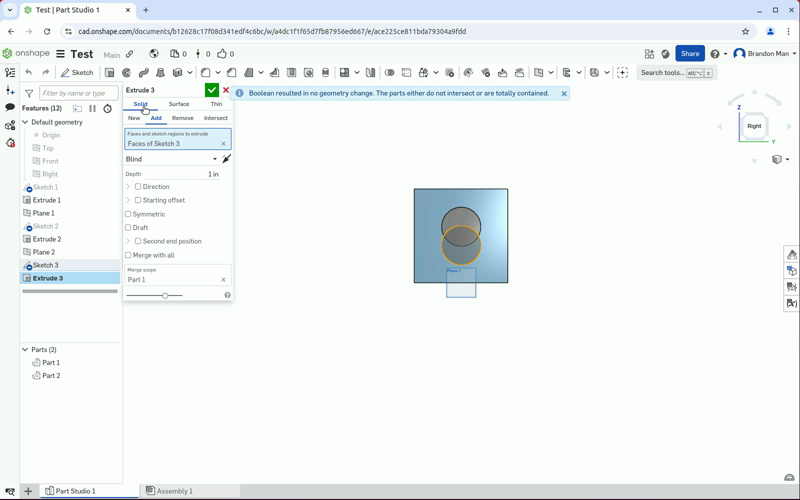
click(143, 106)
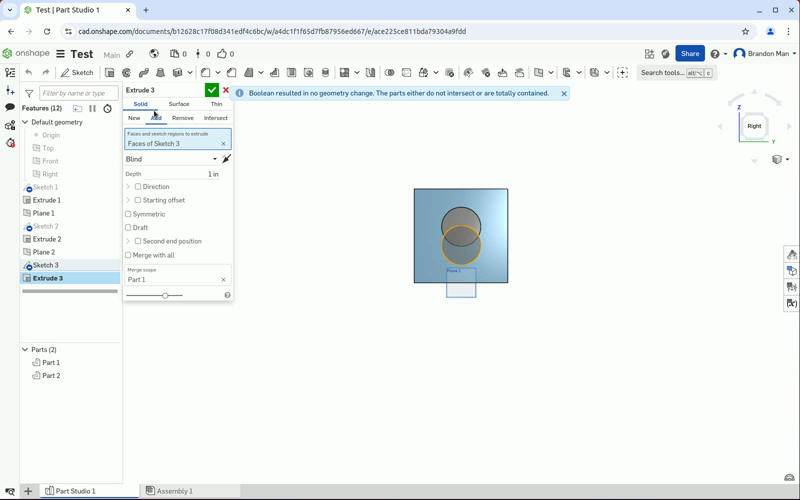
mouse_move(186, 120)
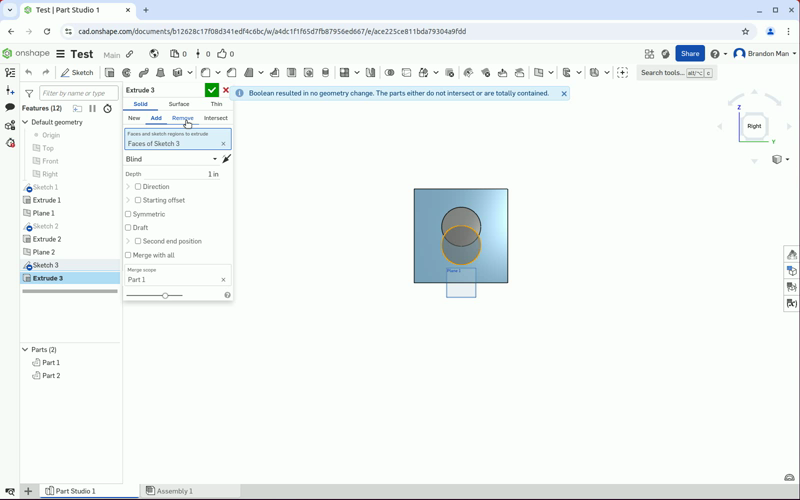
click(186, 120)
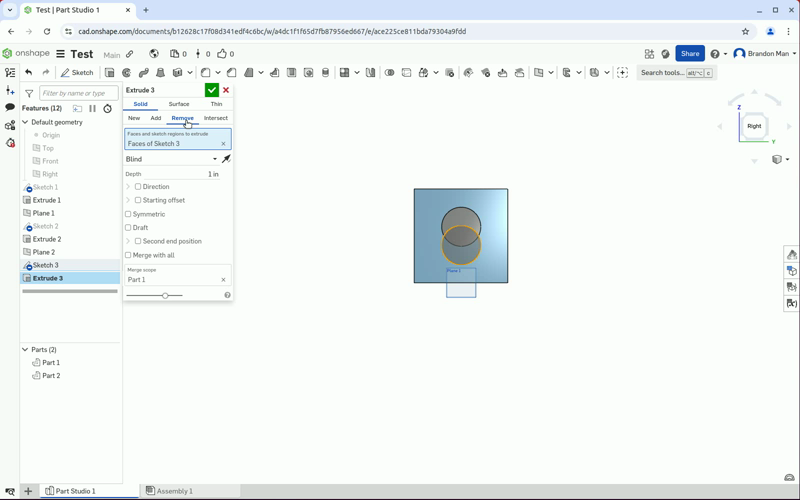
key(tab, 4)
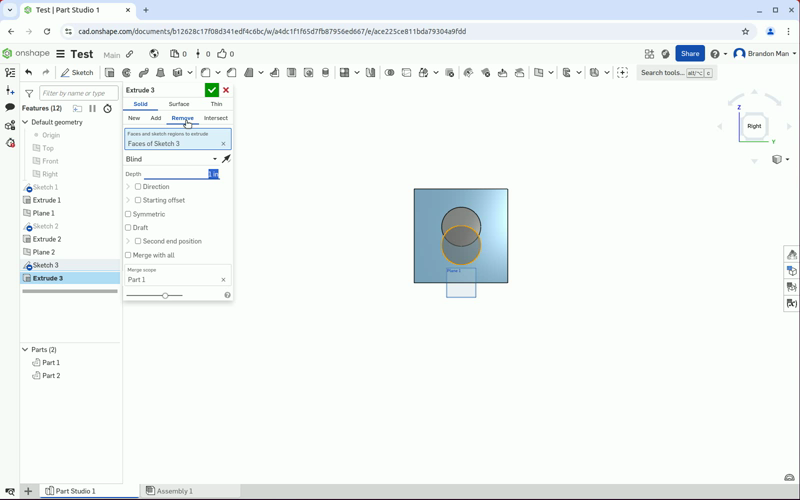
text(11.554)
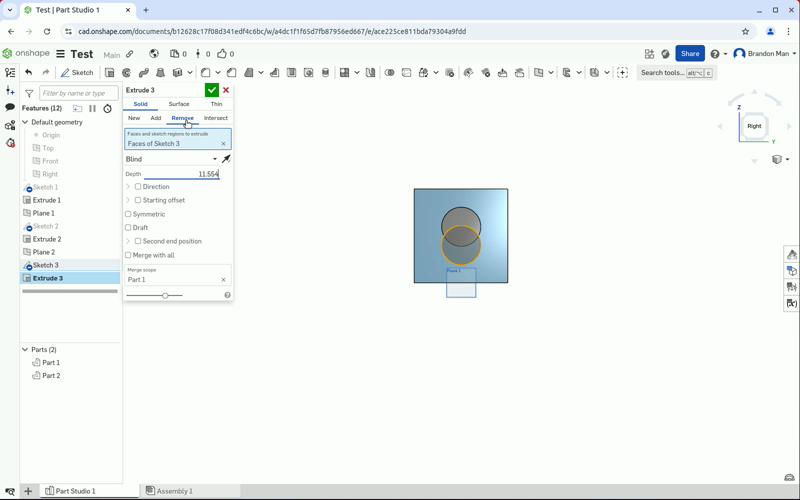
key(tab, 6)
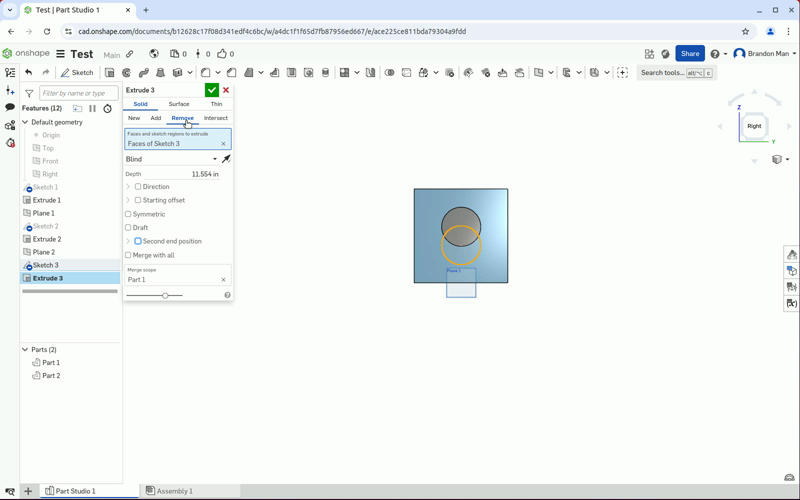
key(space)
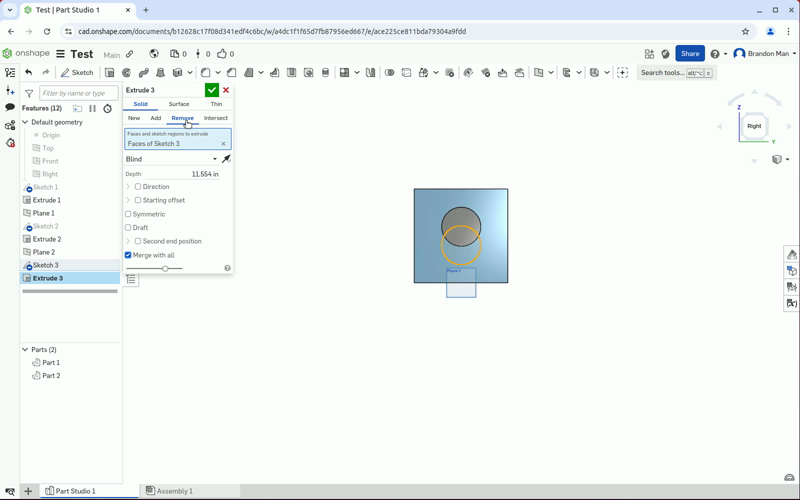
key(enter)
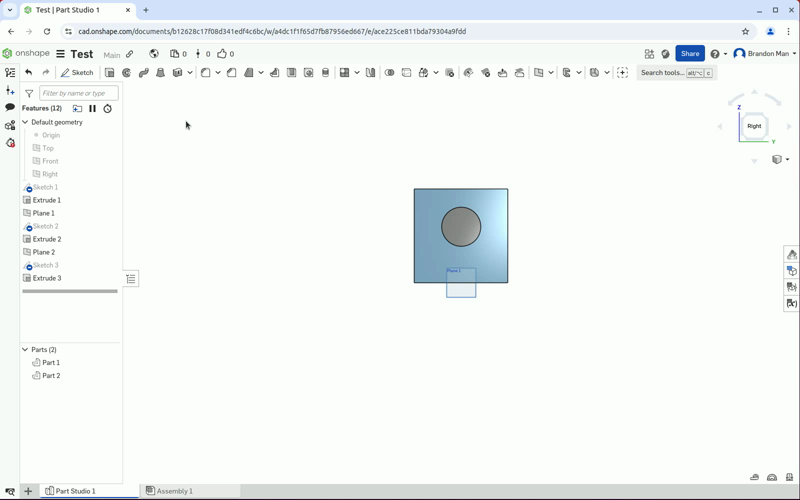
key(shift+h)
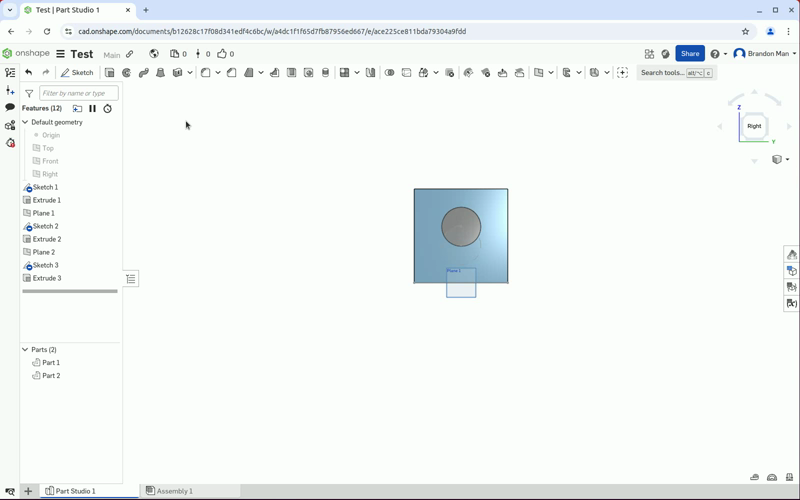
key(shift+h)
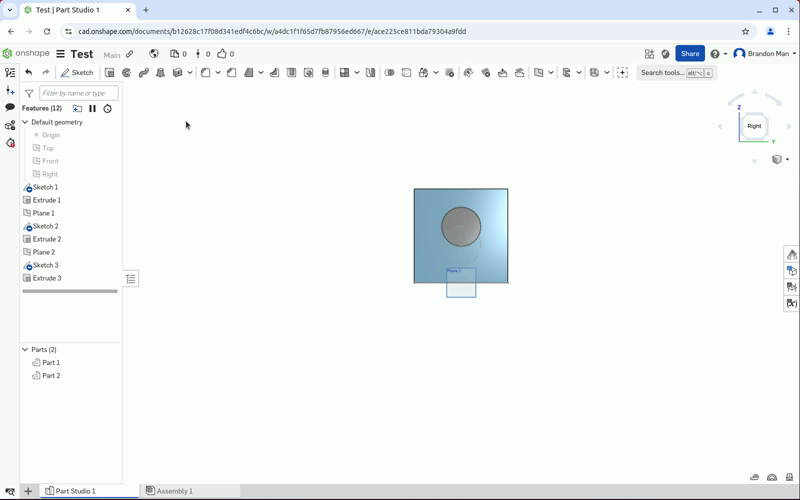
key(shift+7)
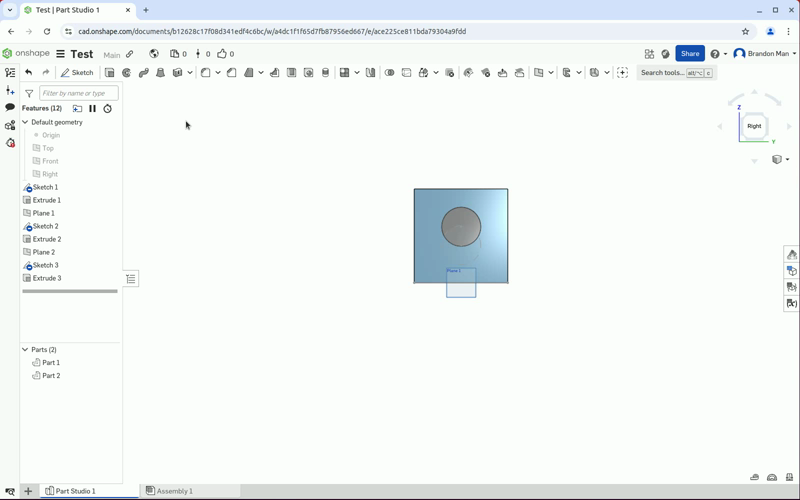
key(right, 2)
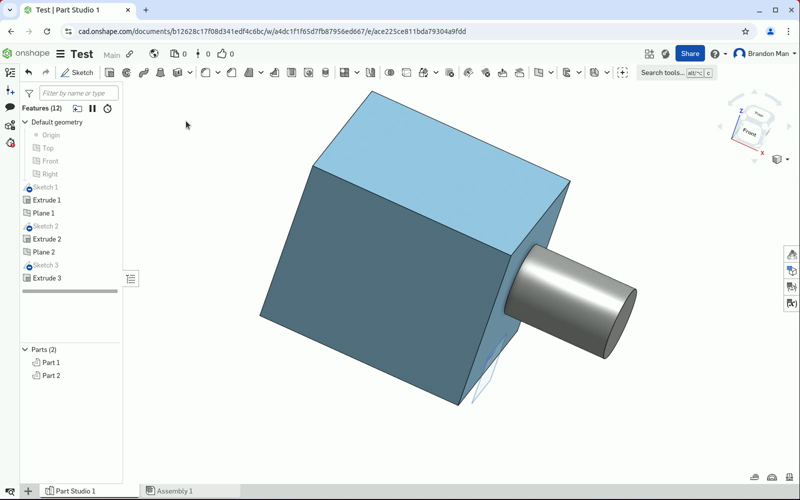
key(down, 2)
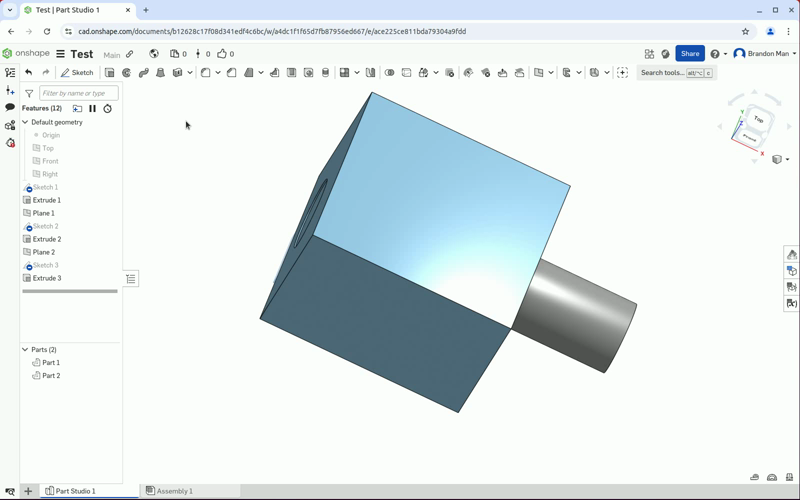
key(up, 2)
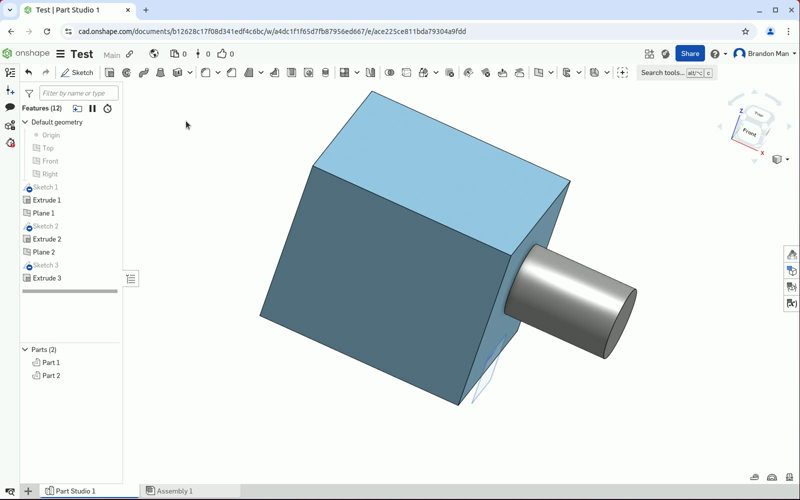
key(left, 2)
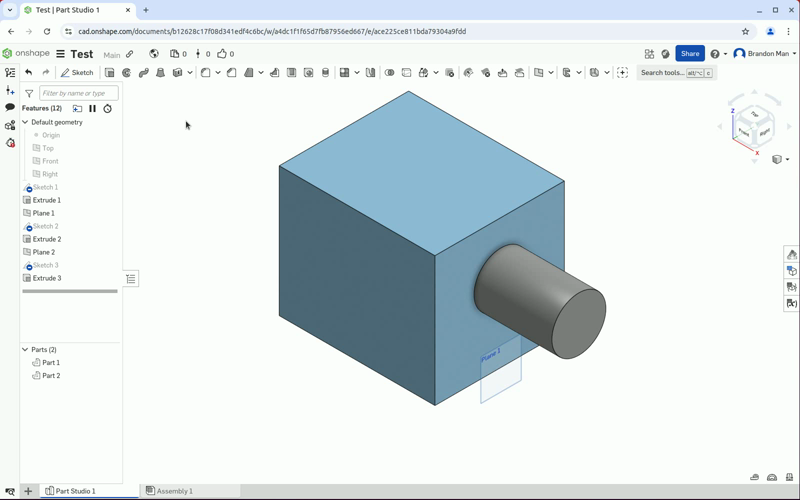
mouse_move(73, 189)
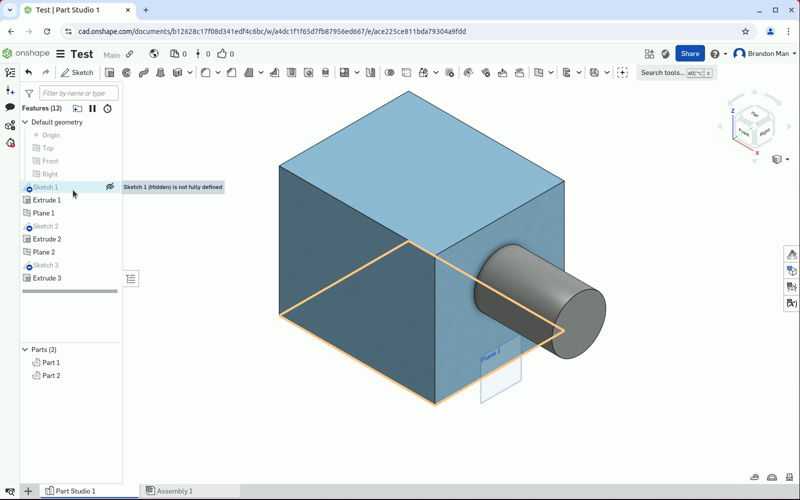
click(73, 189)